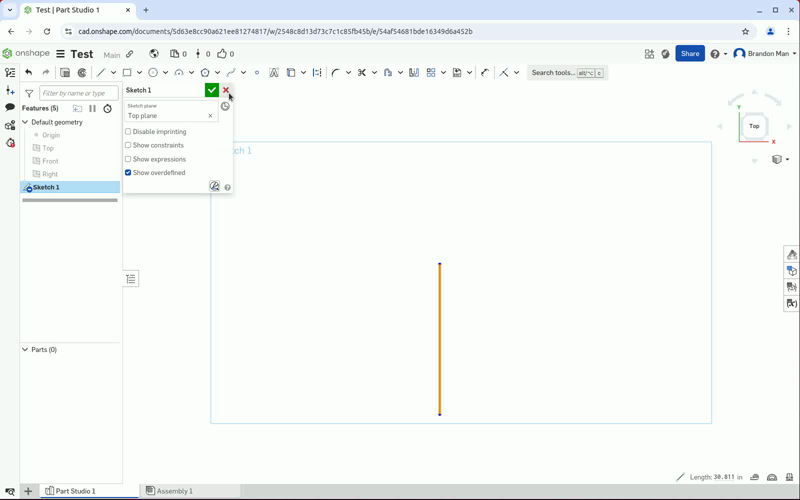
key(shift+h)
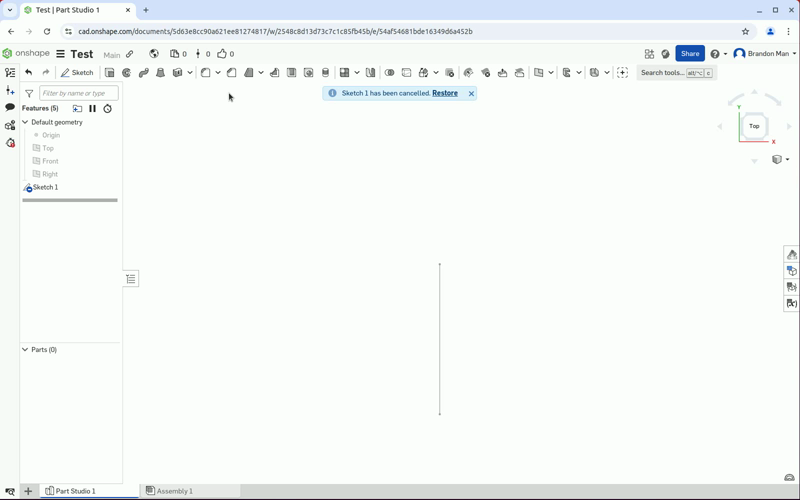
mouse_move(73, 352)
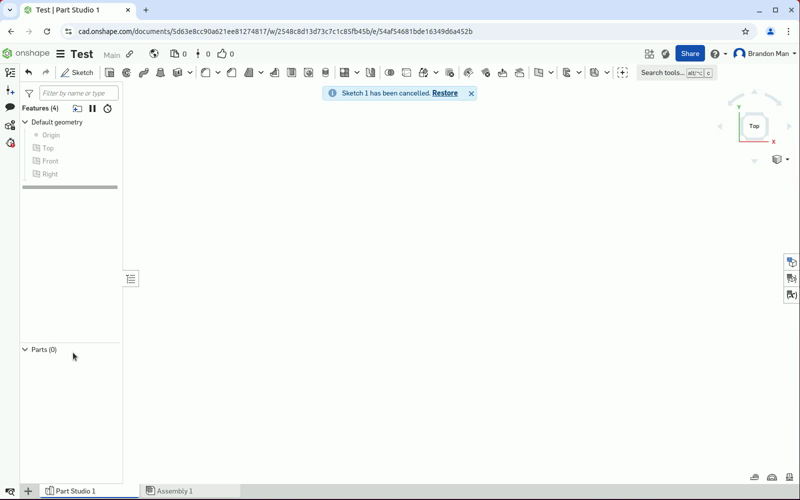
key(y)
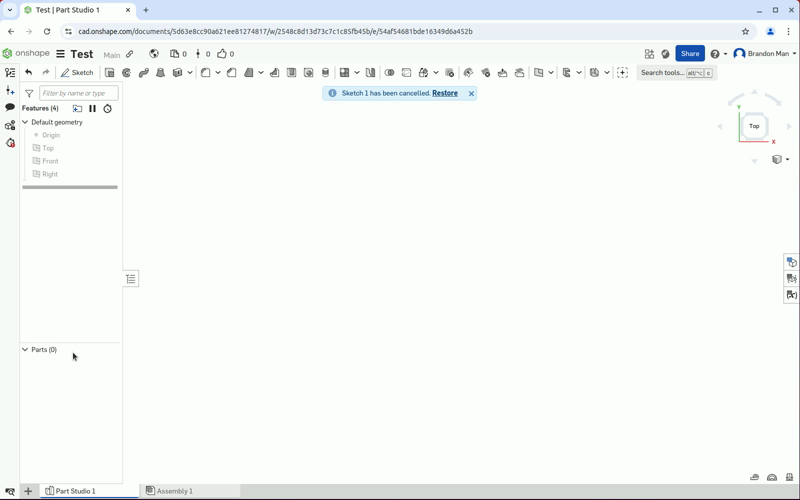
key(shift+p)
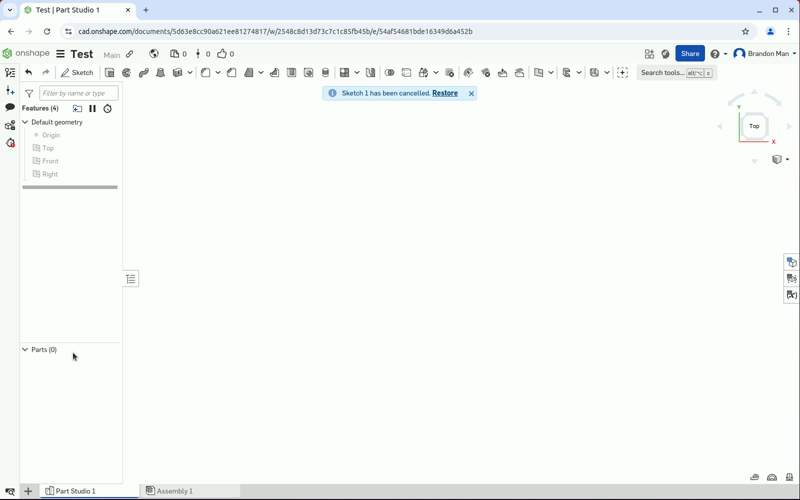
key(space)
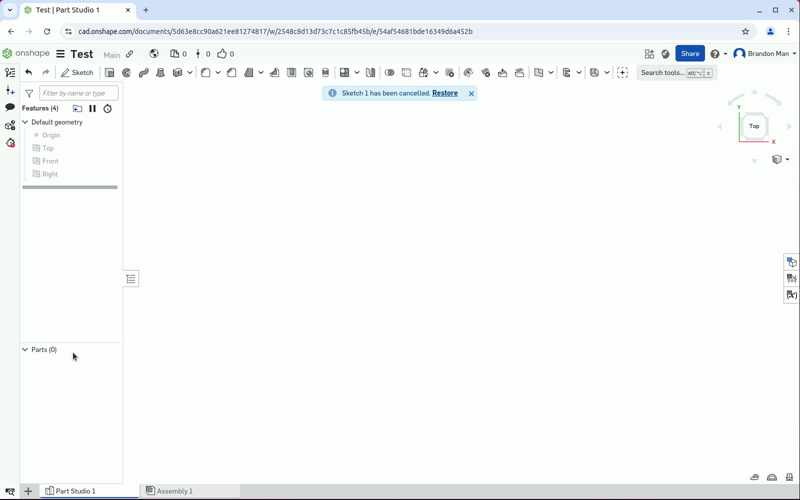
key_down(shift)
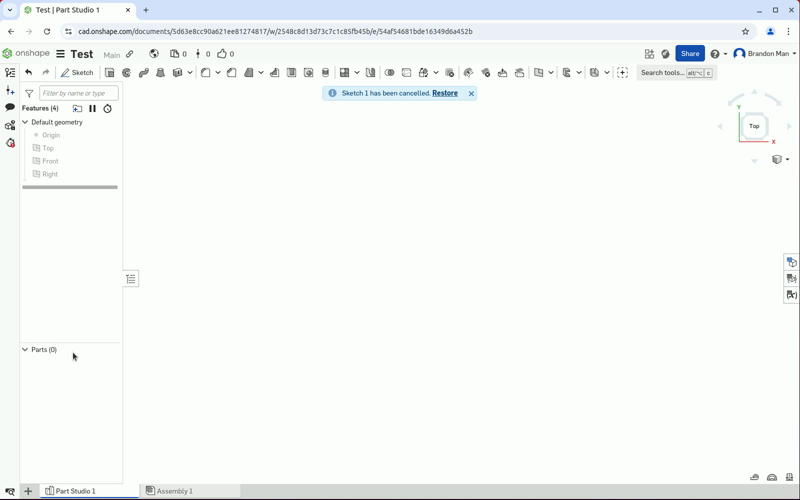
key(up)
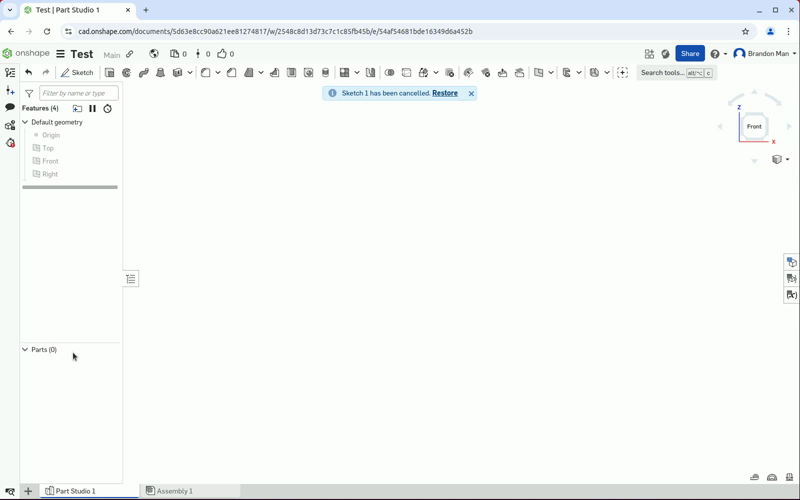
key_up(shift)
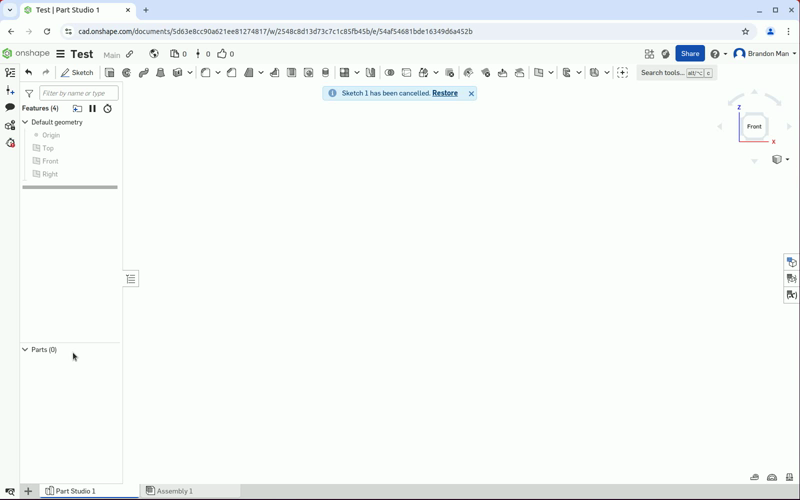
mouse_move(73, 352)
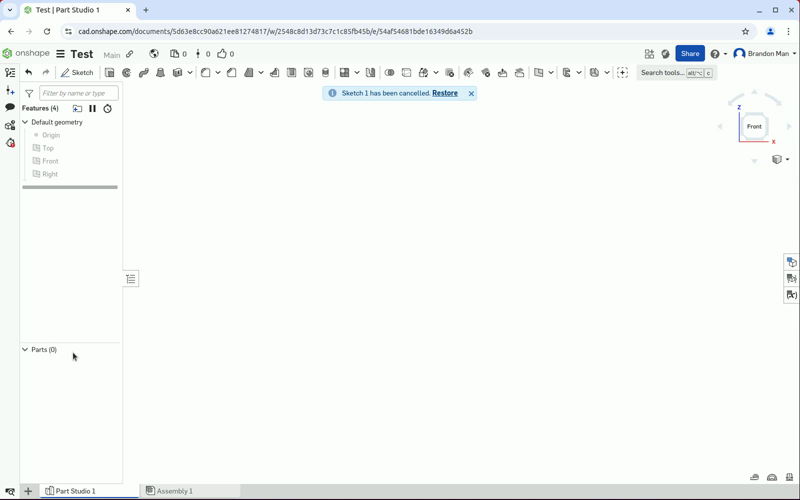
key(shift+y)
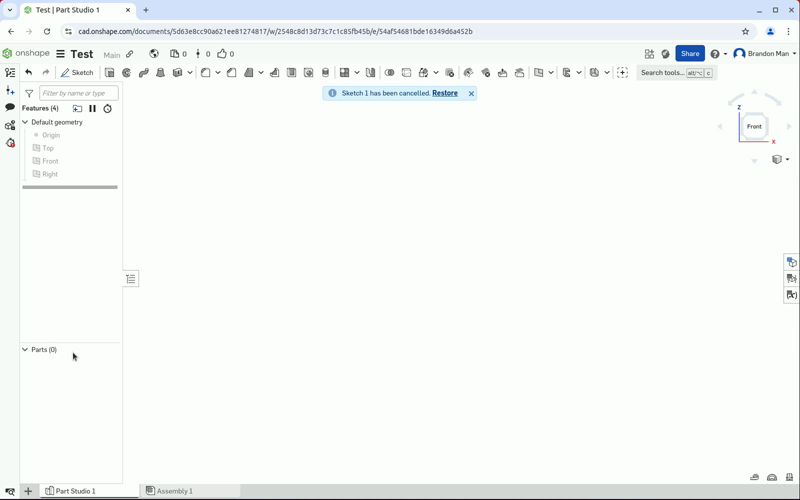
key(shift+s)
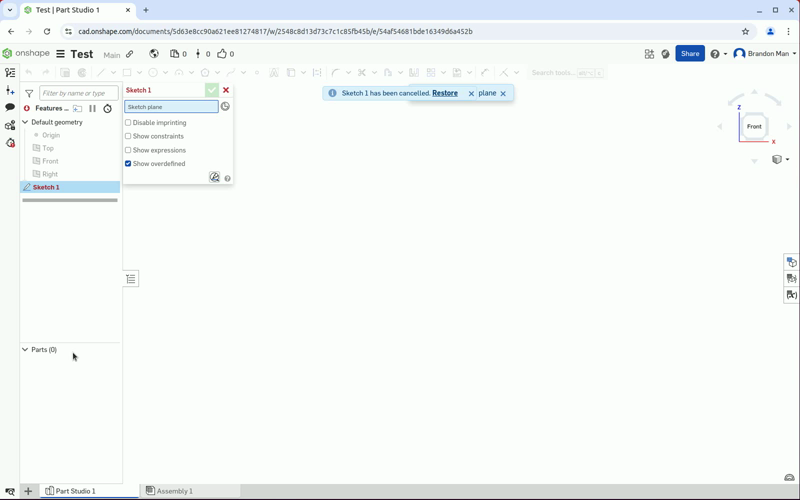
mouse_move(73, 163)
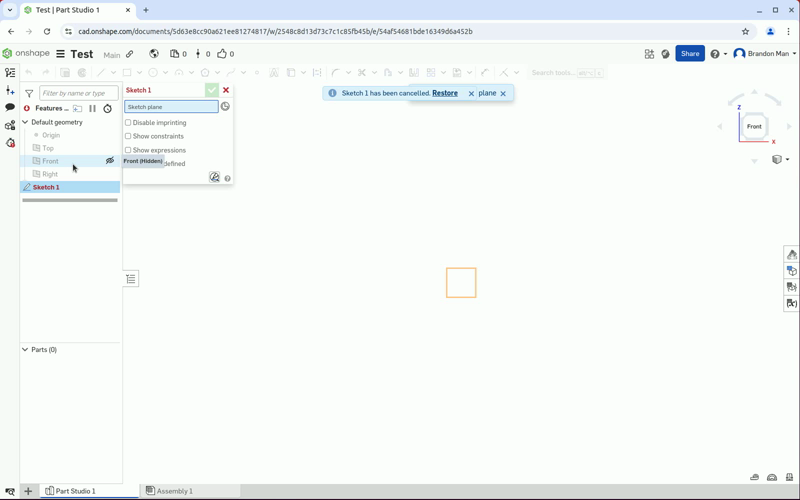
click(73, 163)
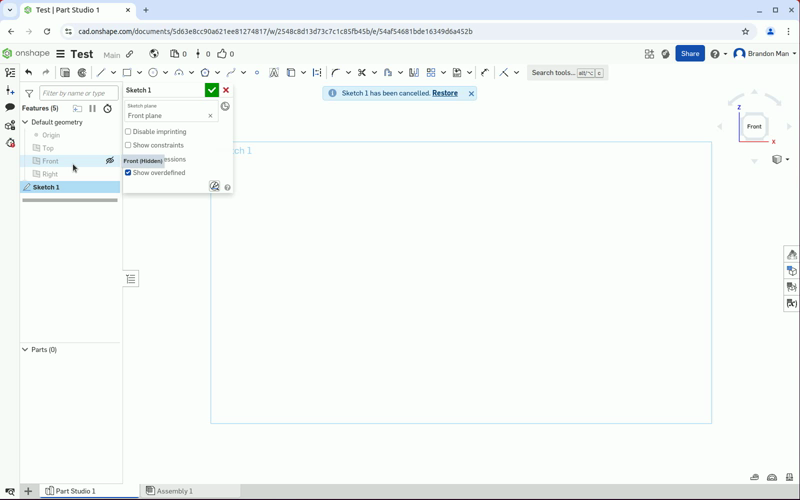
mouse_move(73, 352)
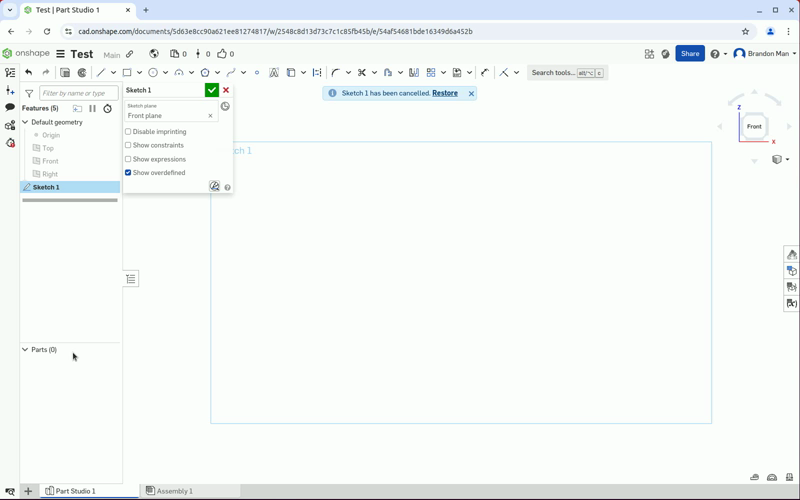
key(y)
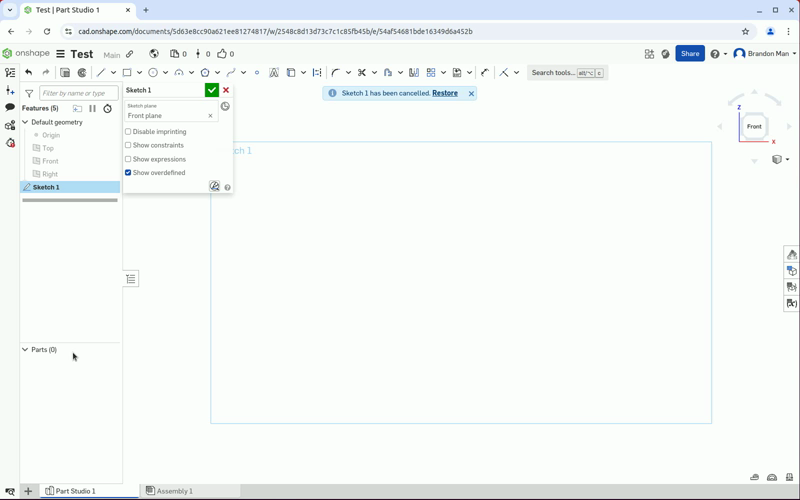
key(l)
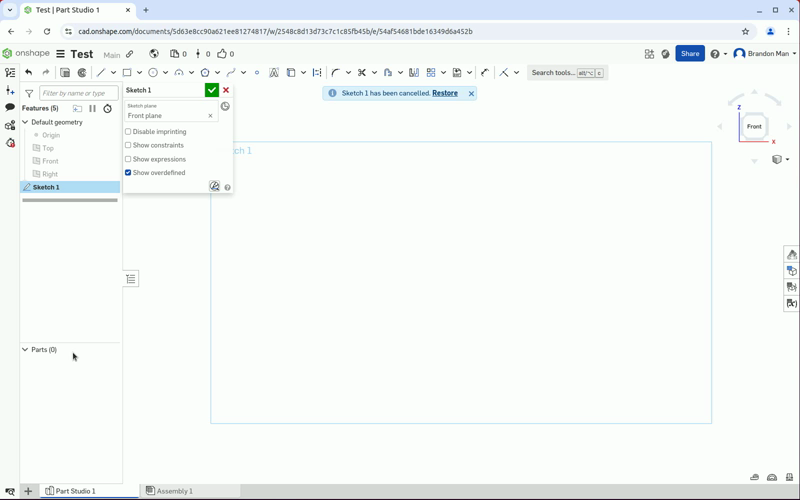
key_down(shift)
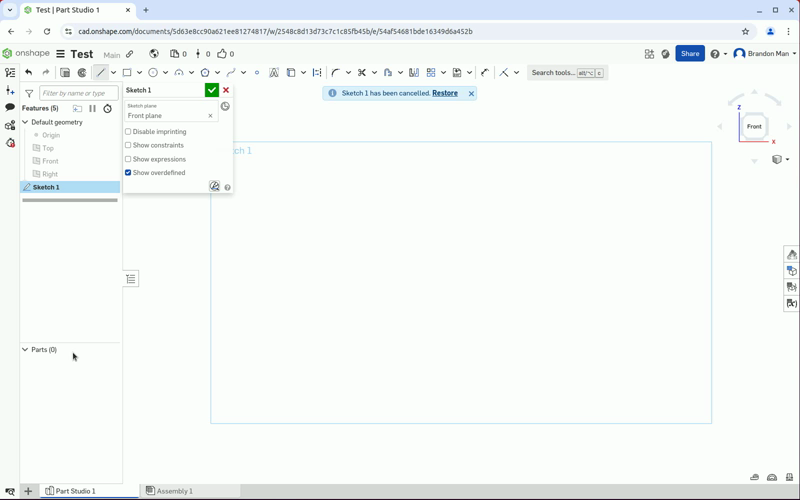
mouse_move(460, 282)
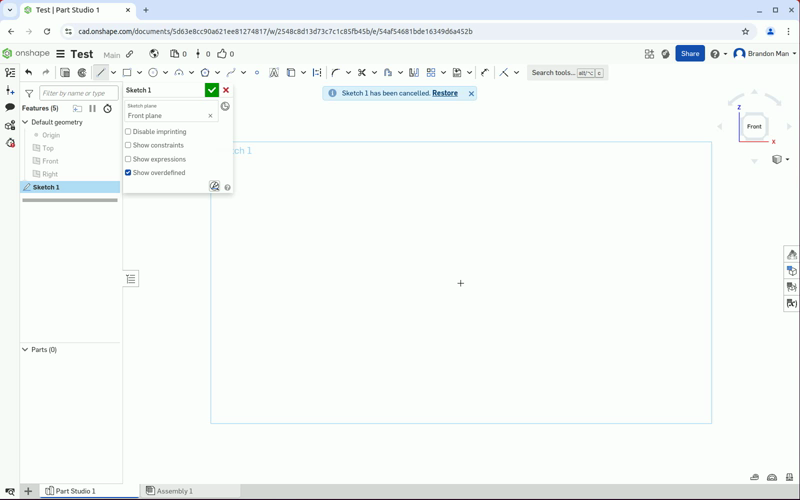
click(460, 282)
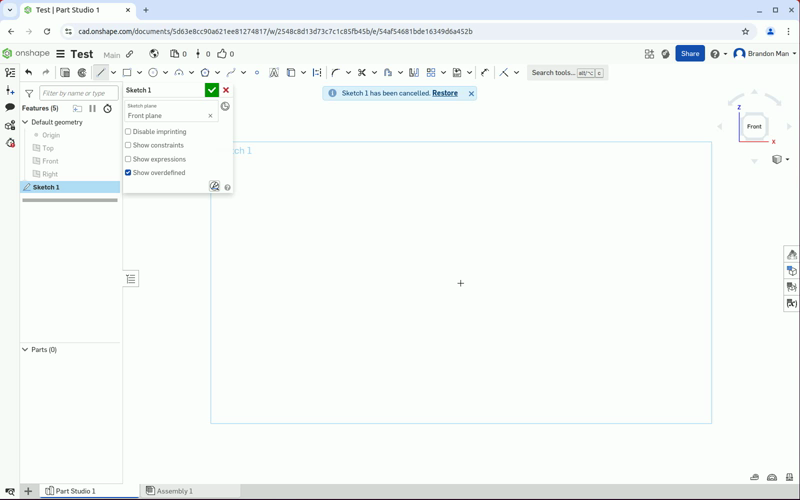
key_up(shift)
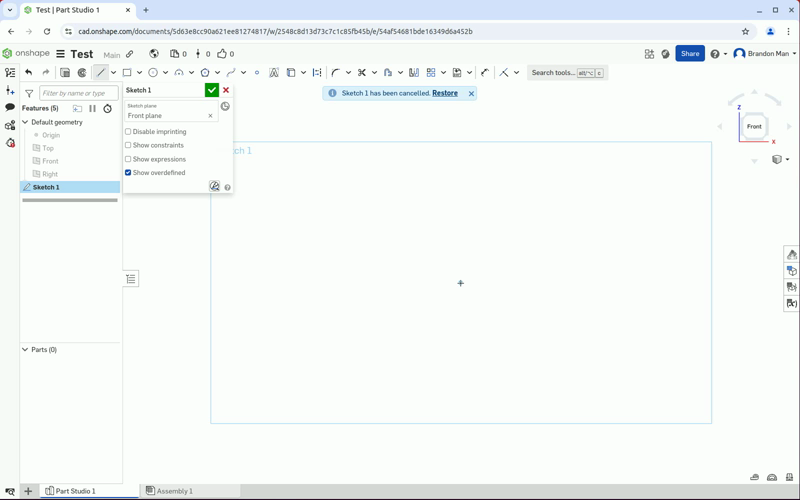
key_down(shift)
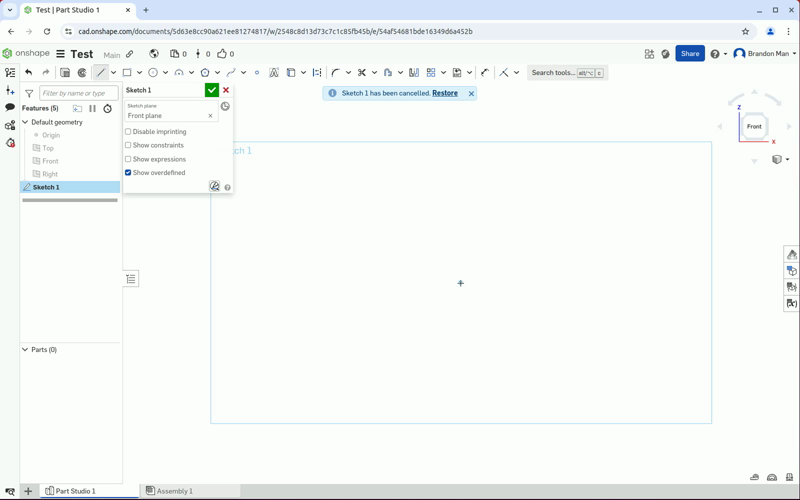
mouse_move(573, 282)
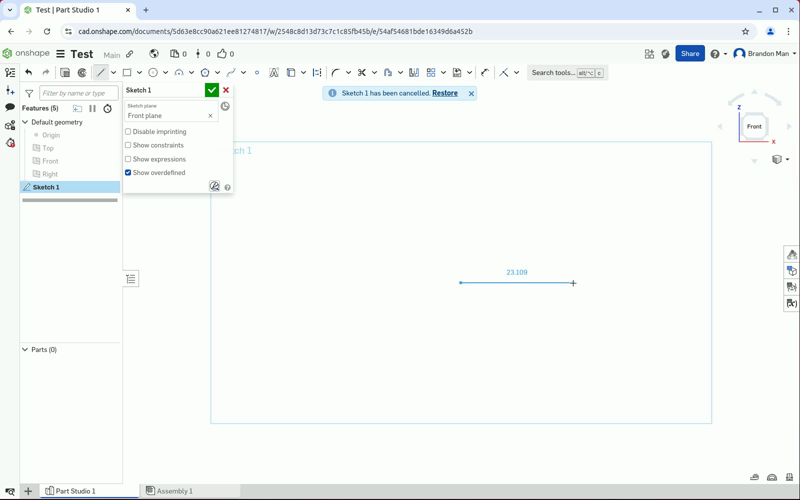
click(573, 282)
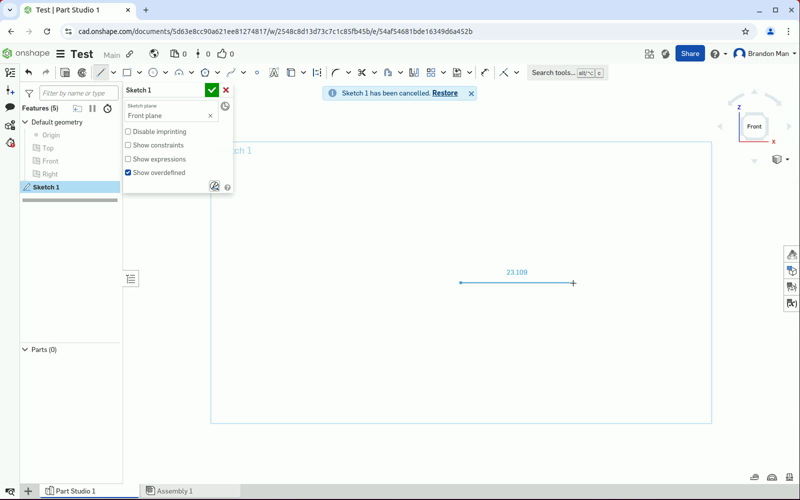
key_up(shift)
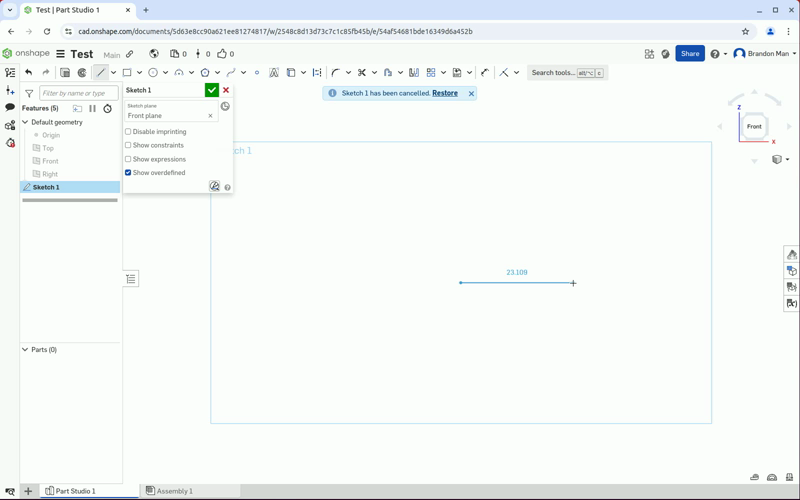
key_down(shift)
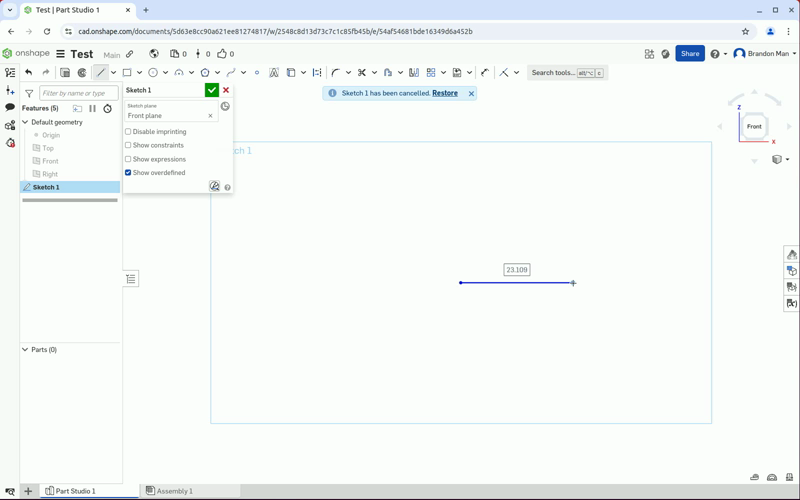
mouse_move(573, 208)
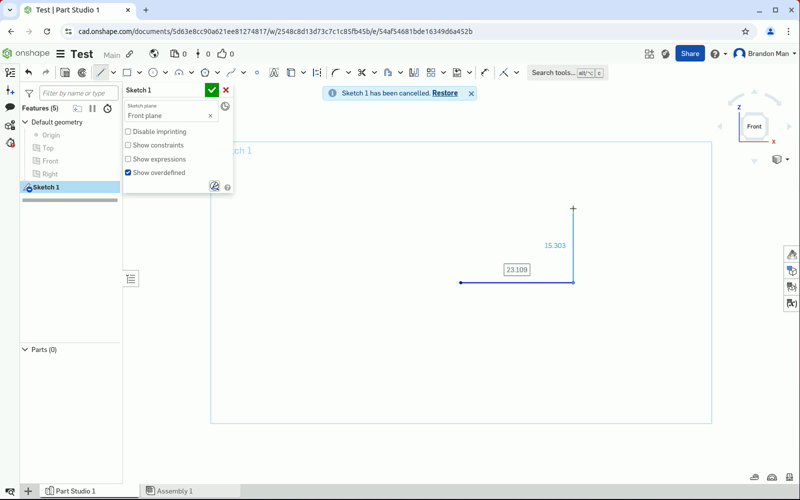
click(573, 208)
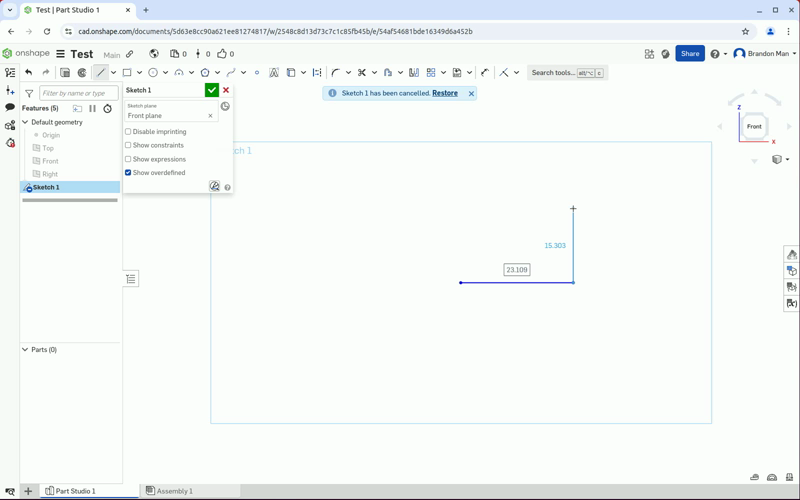
key_up(shift)
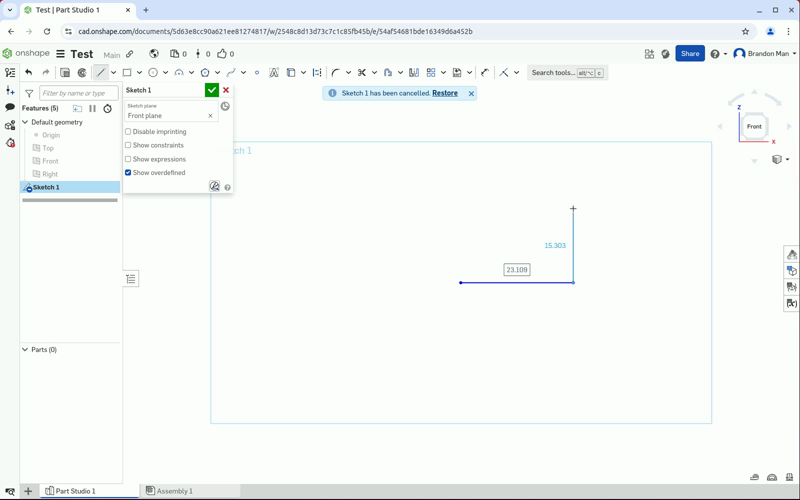
key_down(shift)
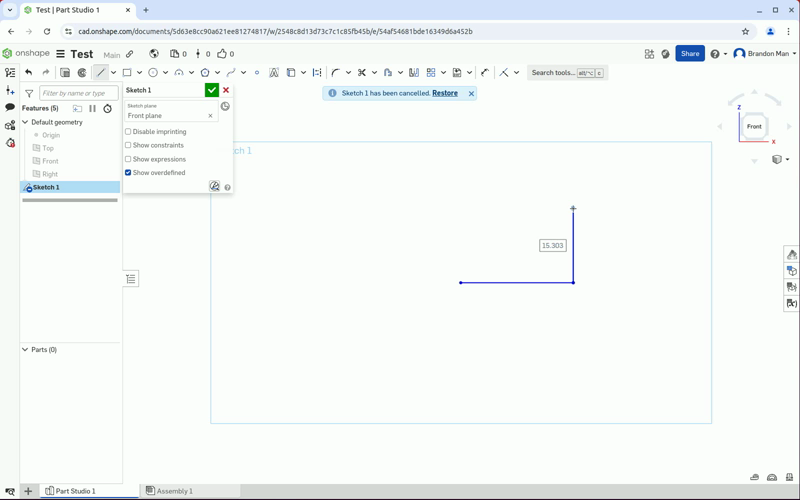
mouse_move(460, 208)
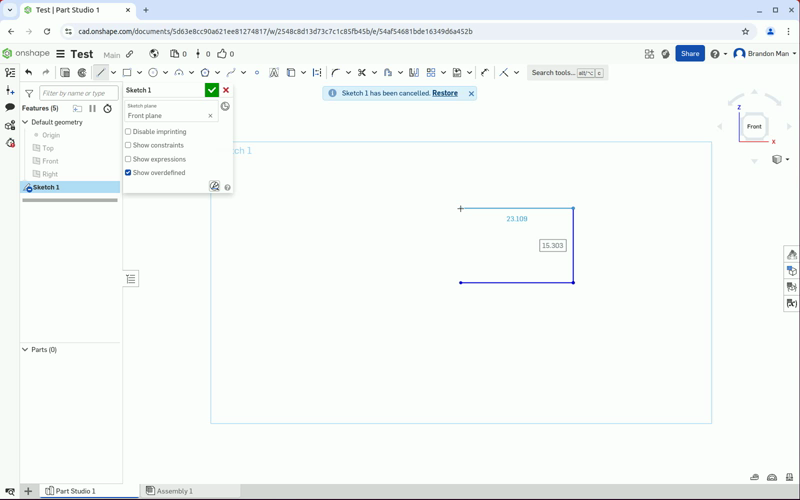
click(460, 208)
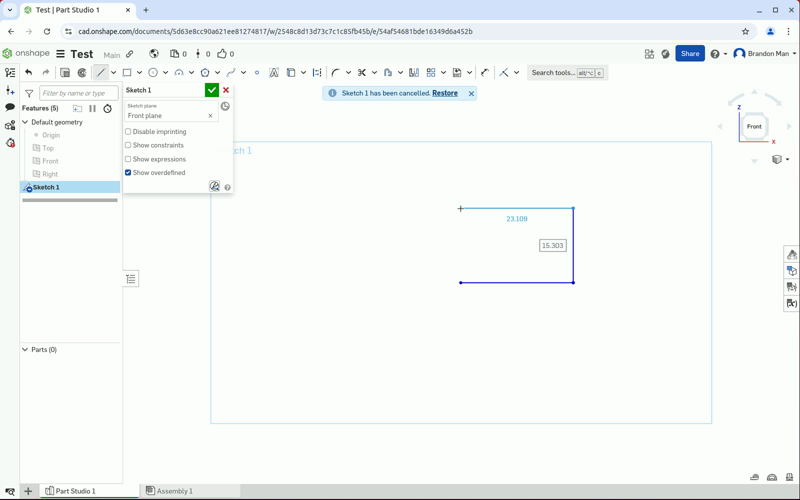
key_up(shift)
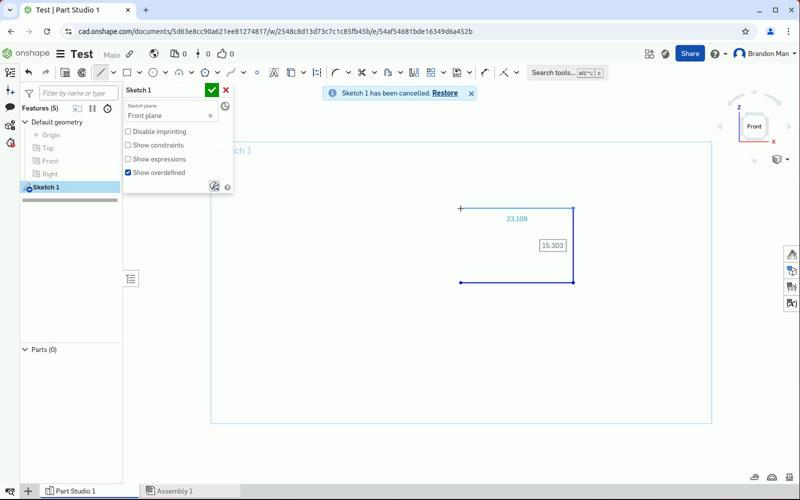
key_down(shift)
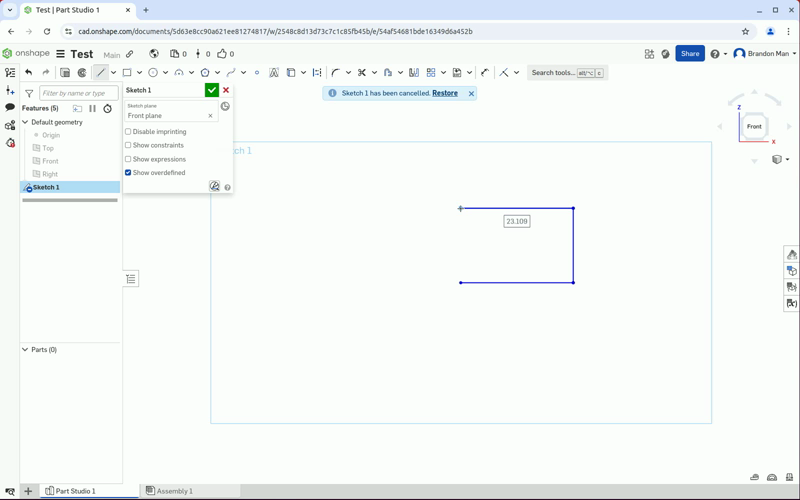
mouse_move(460, 282)
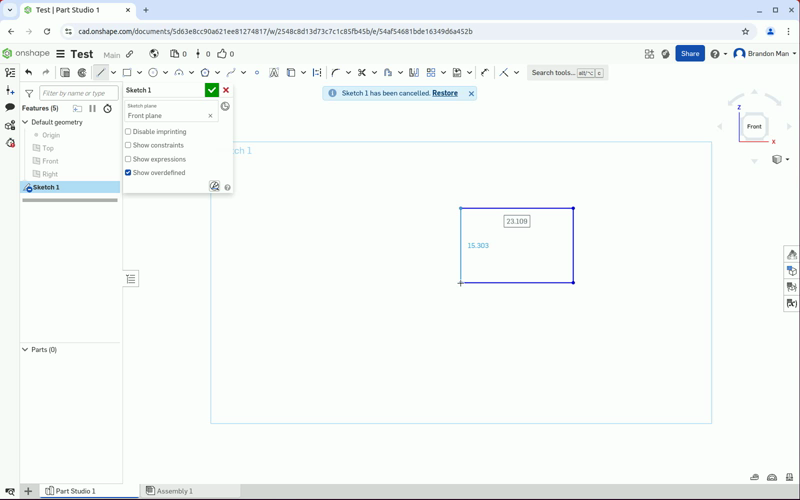
key_up(shift)
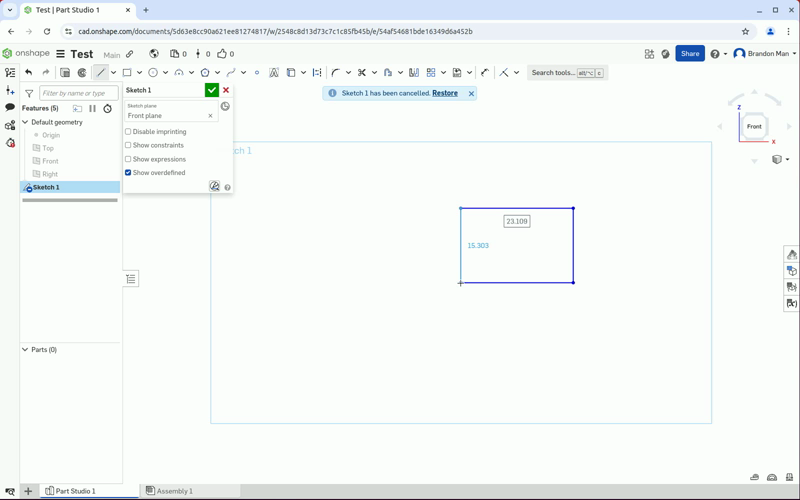
click(460, 282)
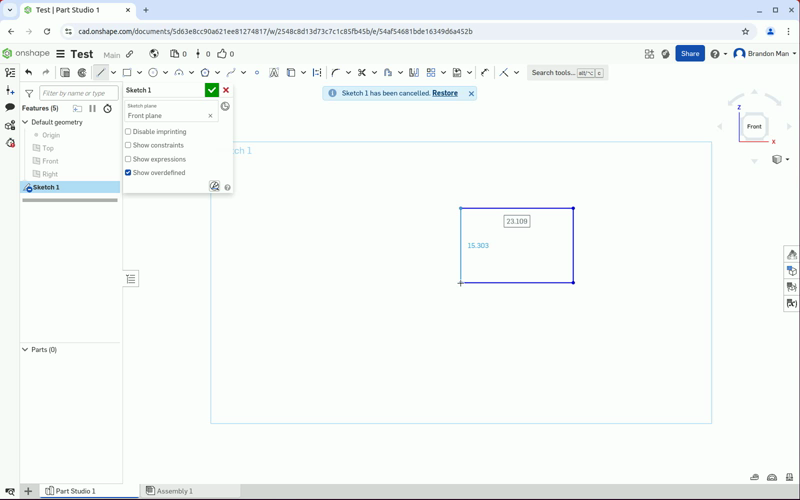
key(esc)
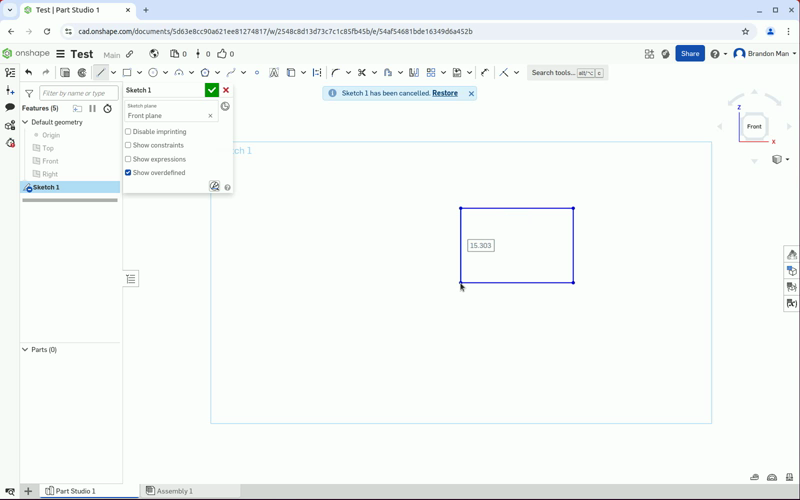
mouse_move(472, 217)
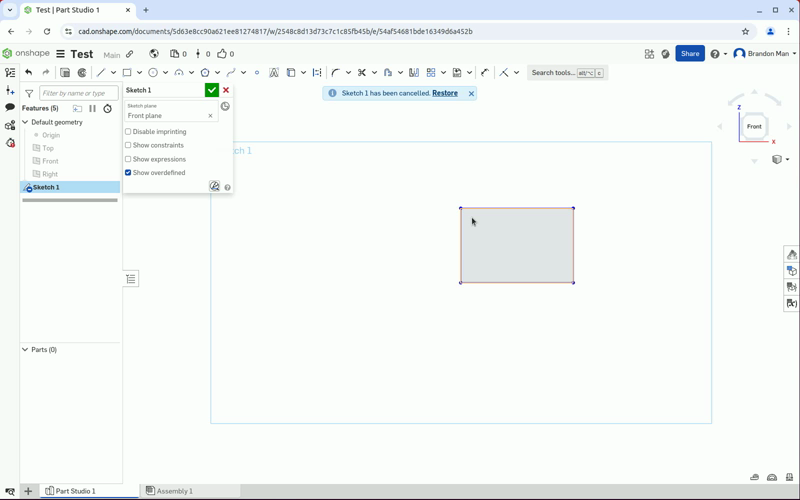
click(472, 217)
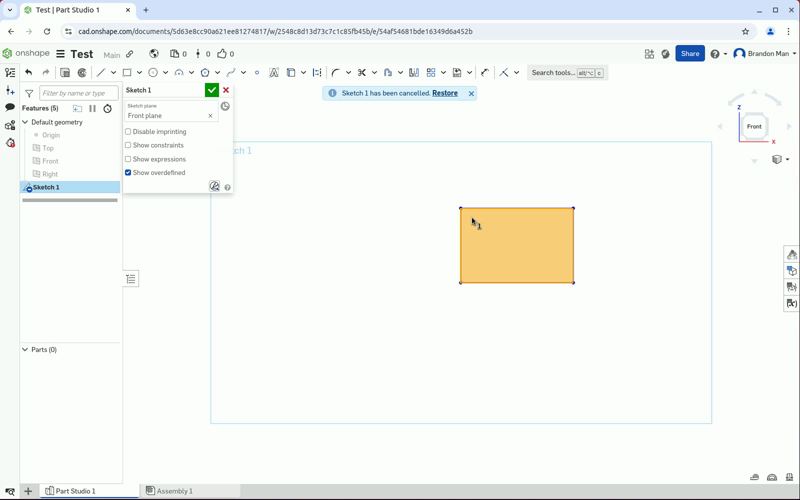
mouse_move(73, 352)
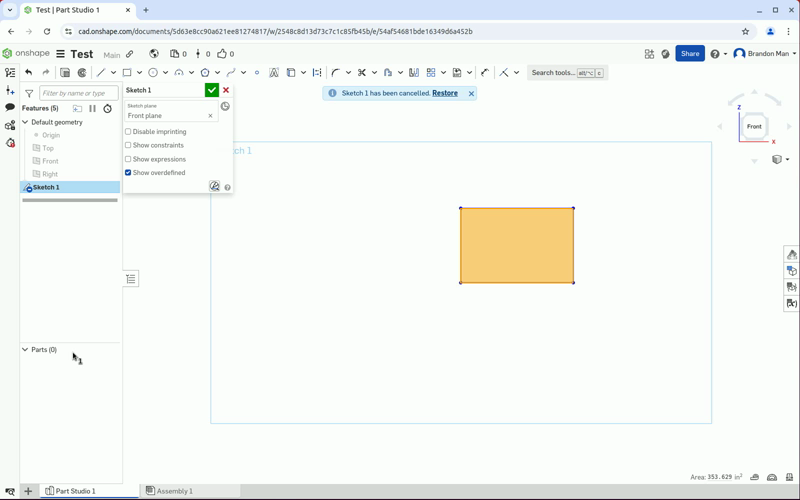
key(shift+y)
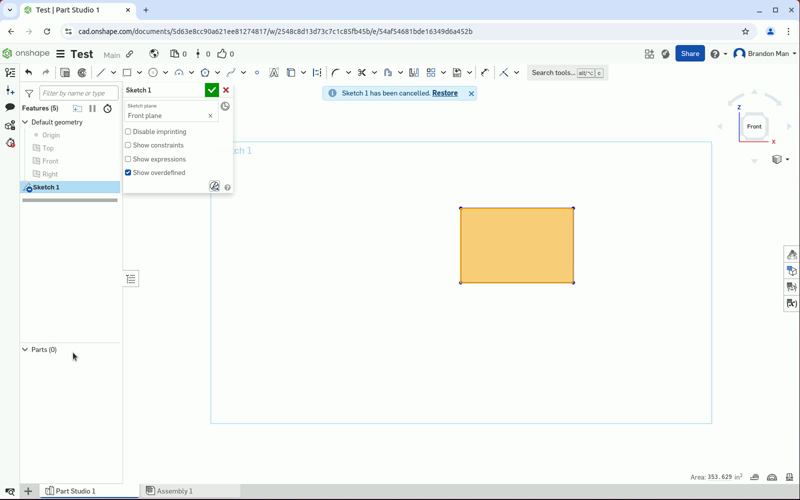
key(shift+e)
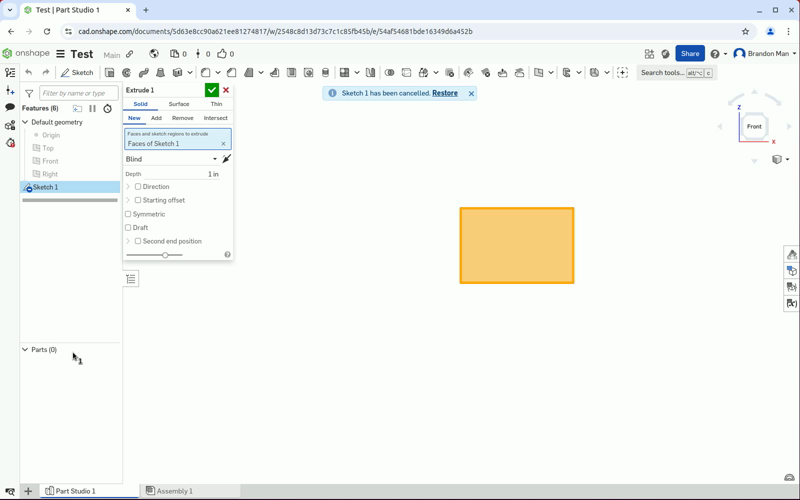
mouse_move(143, 106)
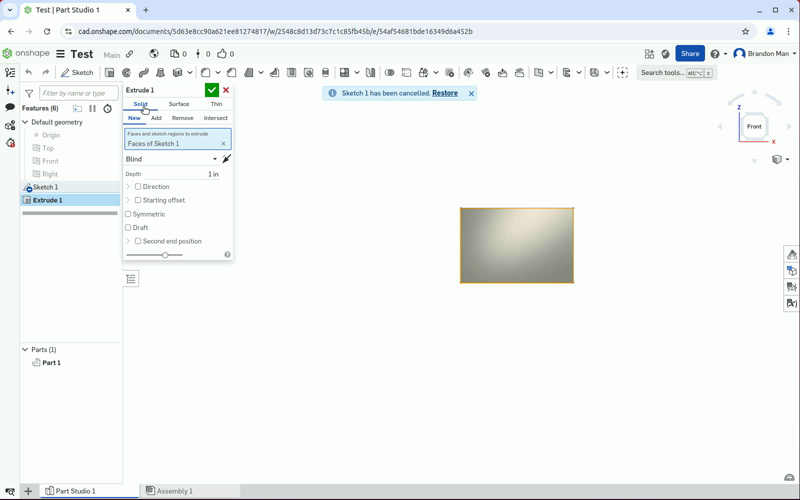
click(143, 106)
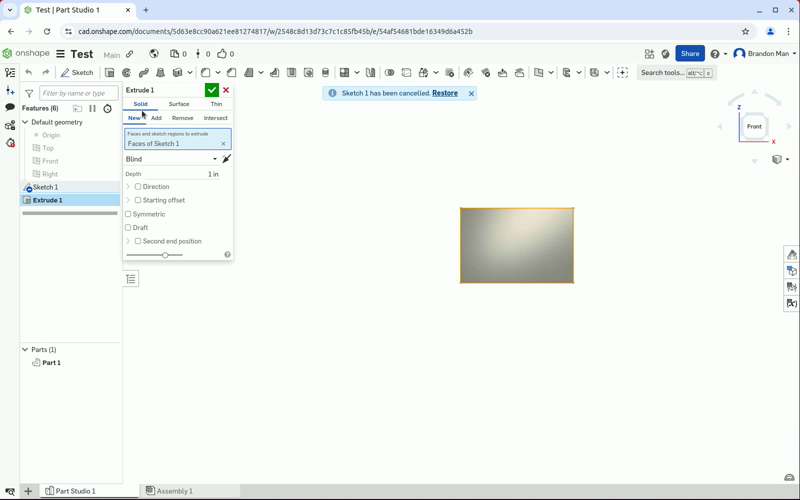
mouse_move(137, 120)
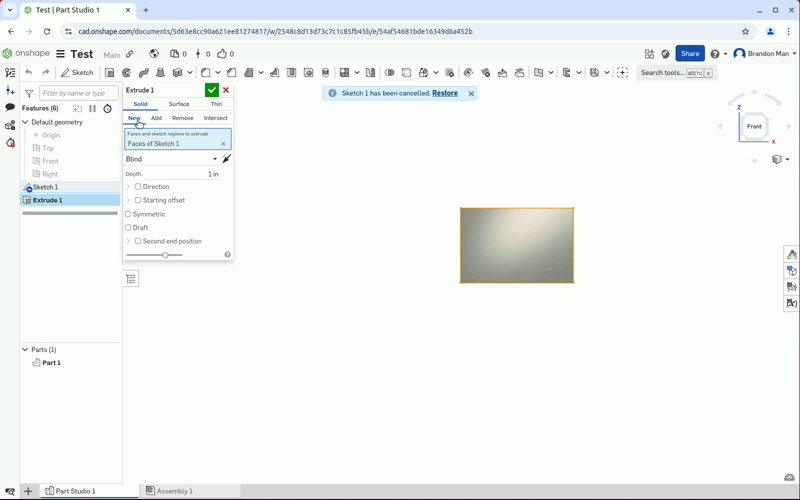
click(137, 120)
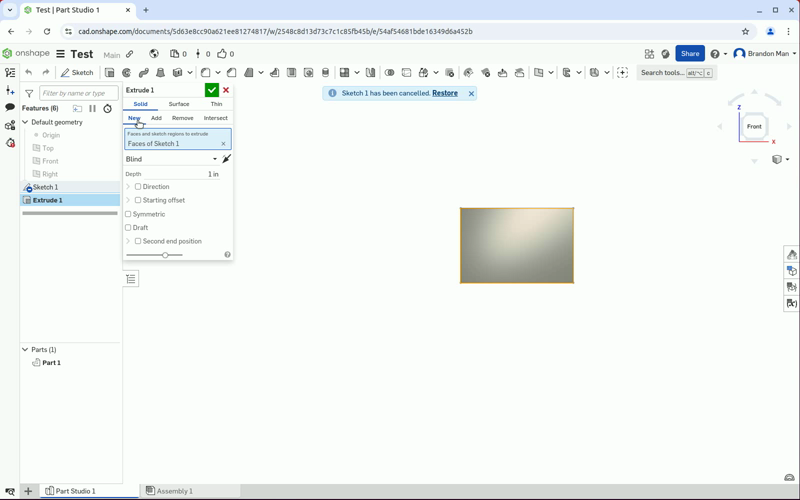
key(tab, 4)
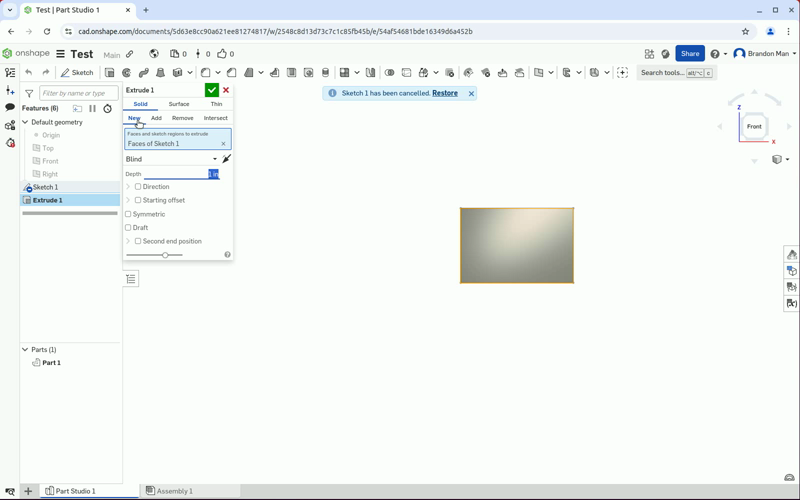
text(15.405)
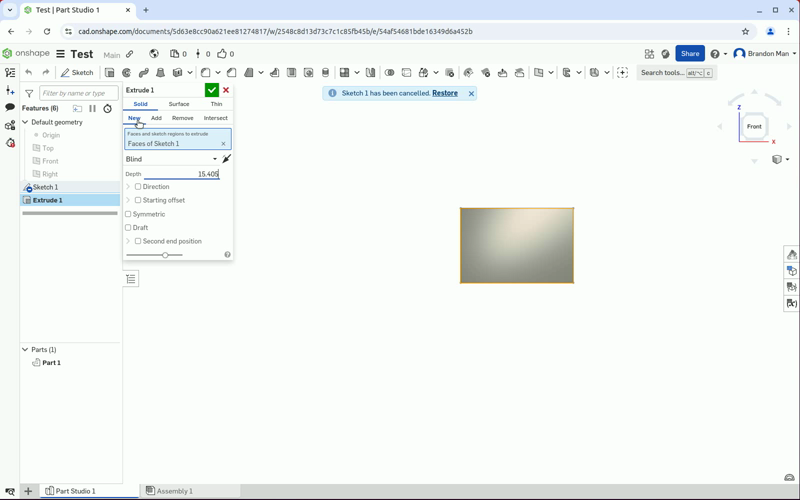
key(enter)
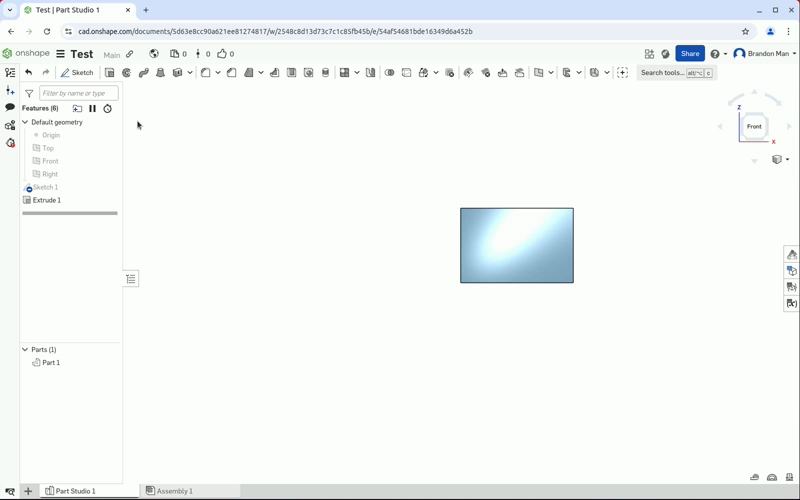
key(shift+h)
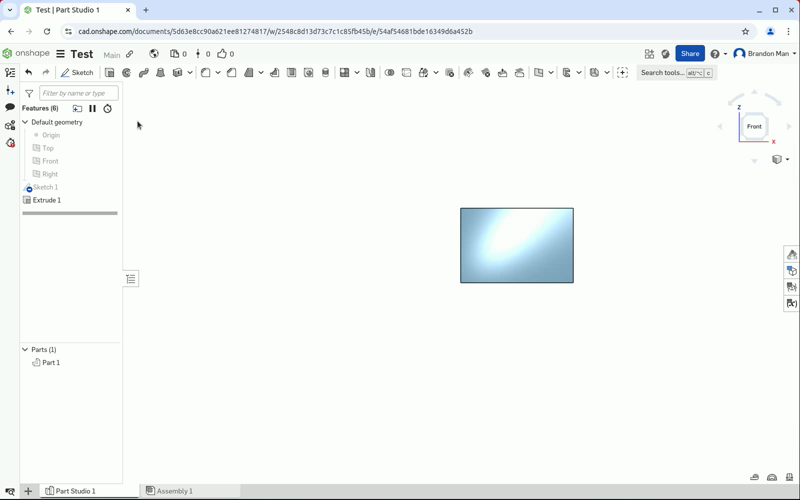
key(shift+h)
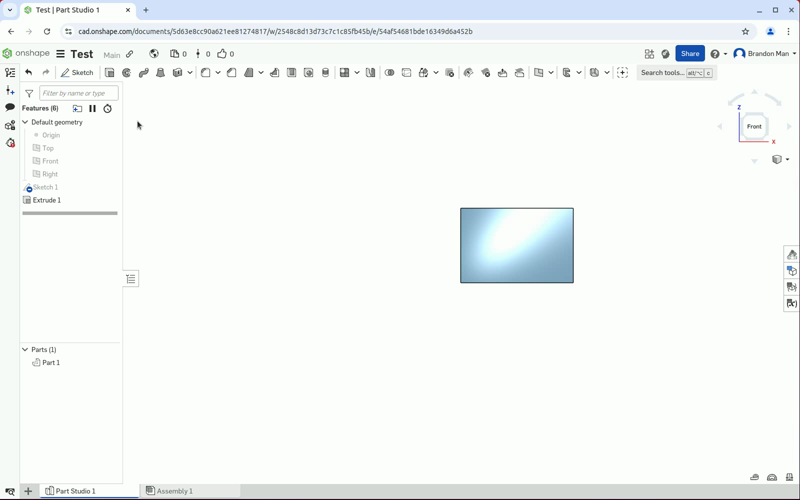
mouse_move(73, 189)
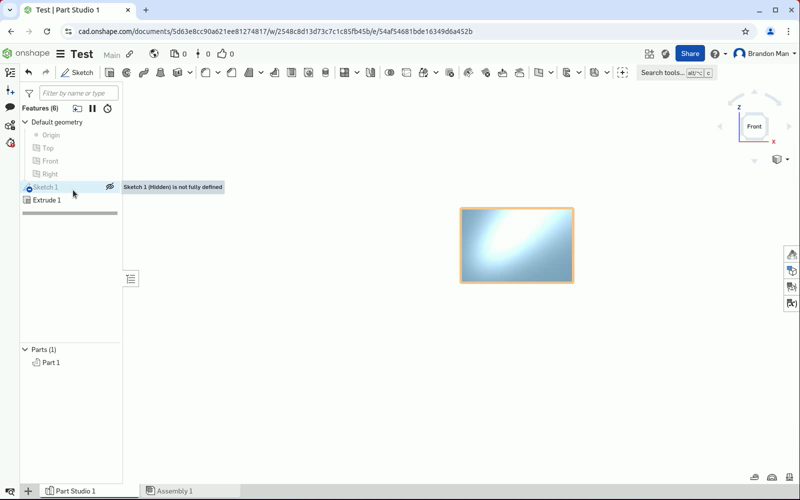
click(73, 189)
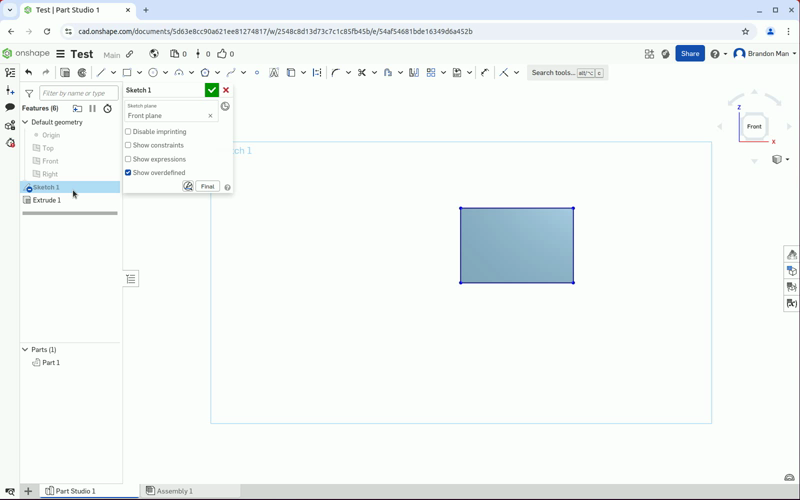
mouse_move(229, 92)
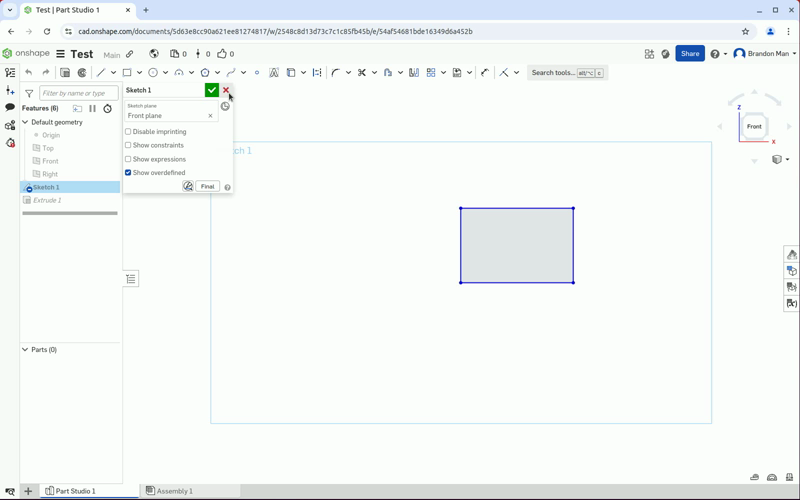
click(229, 92)
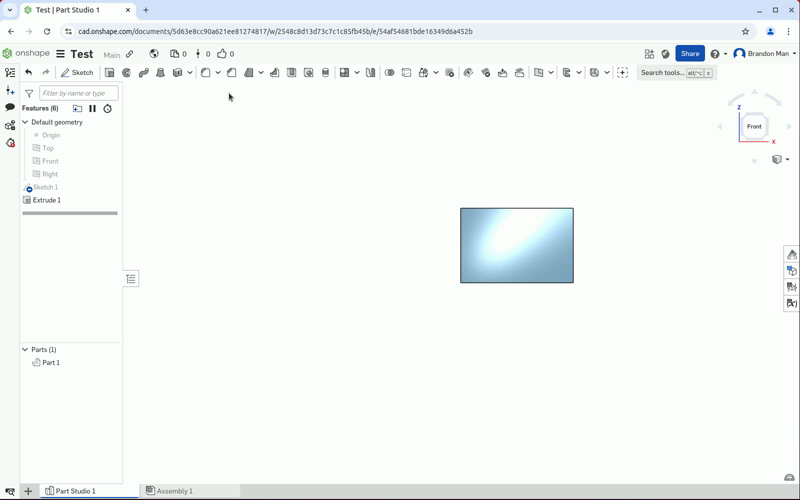
mouse_move(541, 75)
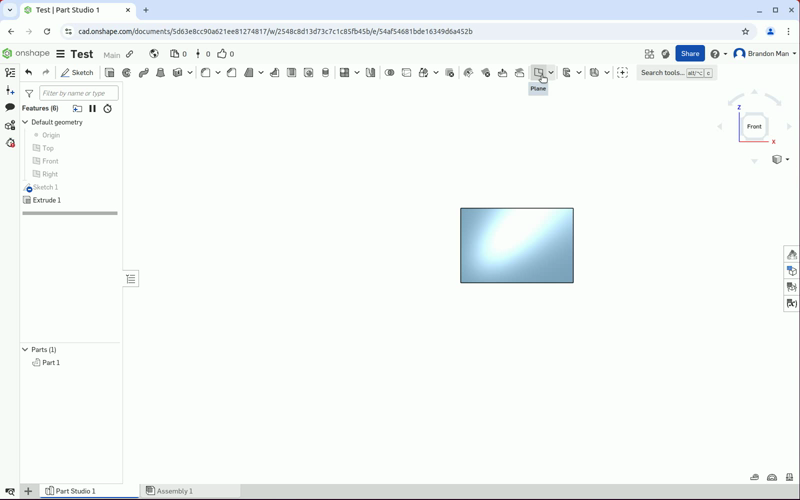
click(541, 75)
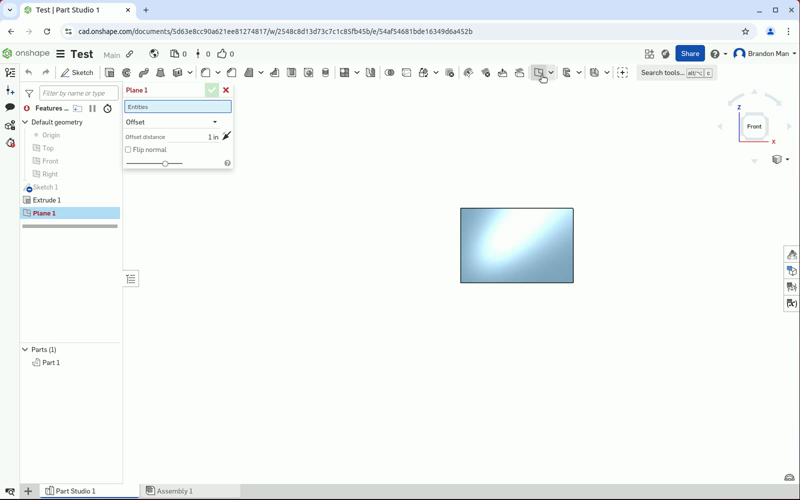
mouse_move(73, 163)
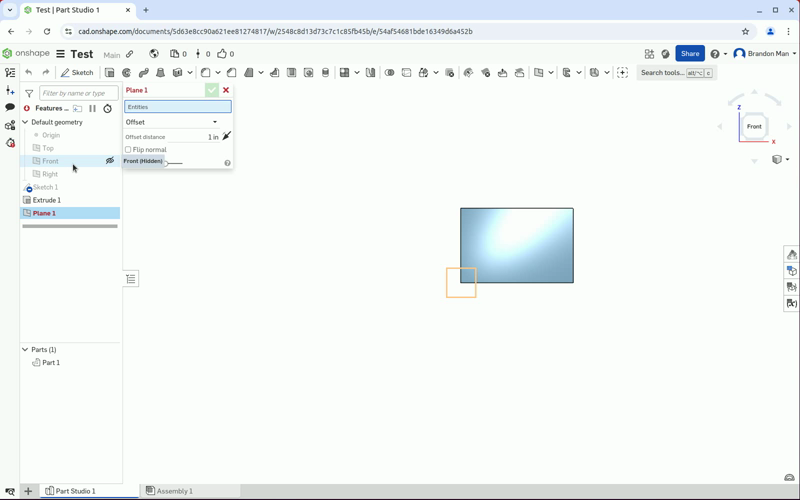
click(73, 163)
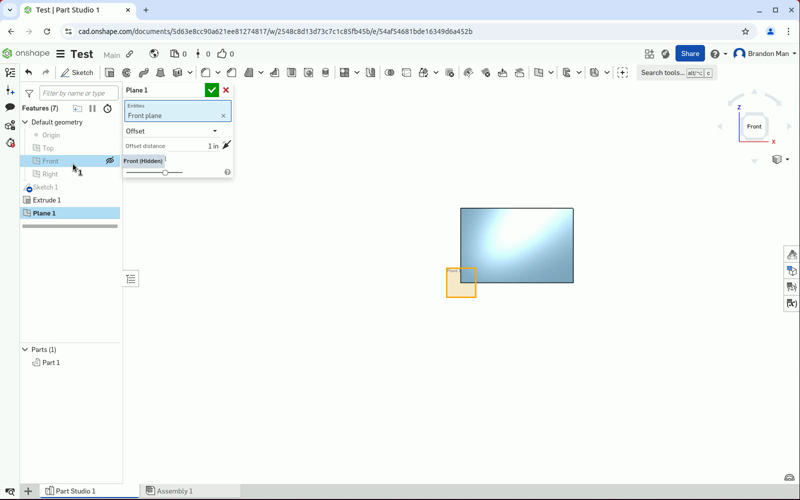
key(tab, 2)
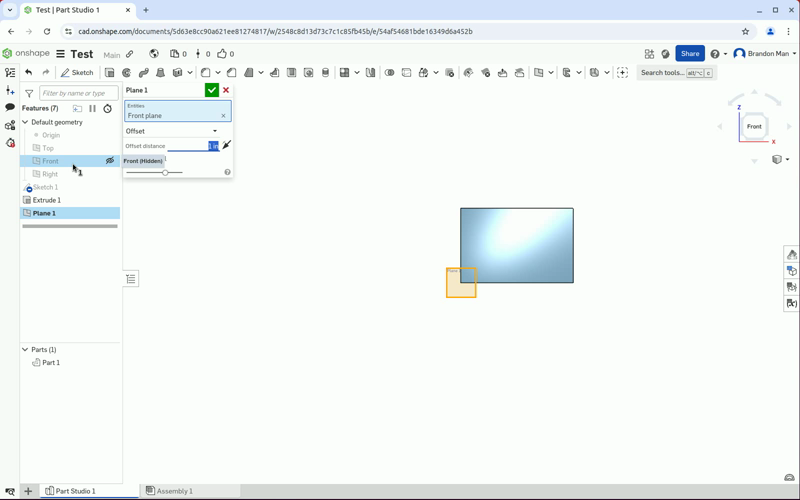
text(15.405)
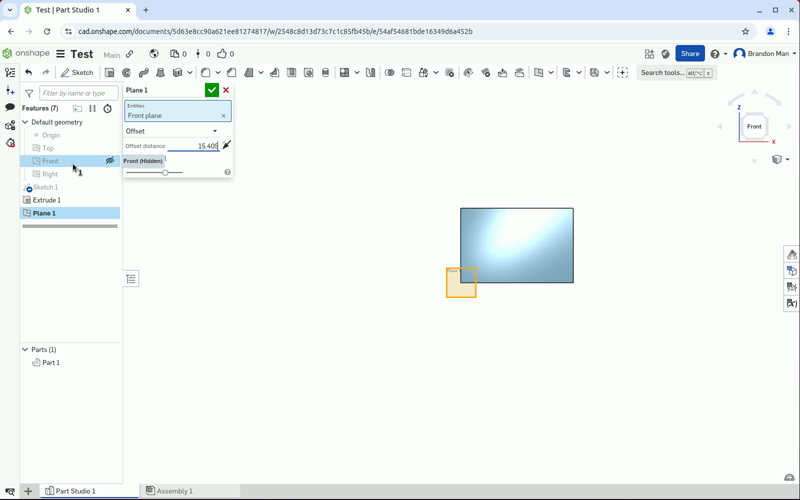
key(enter, 2)
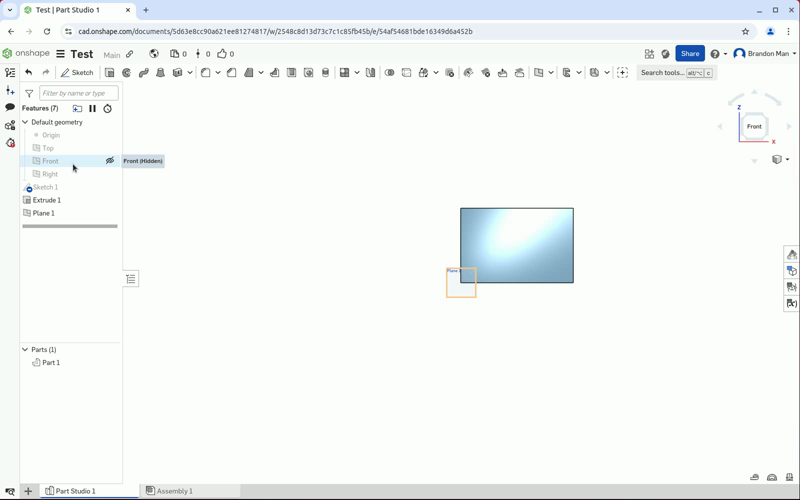
key(shift+s)
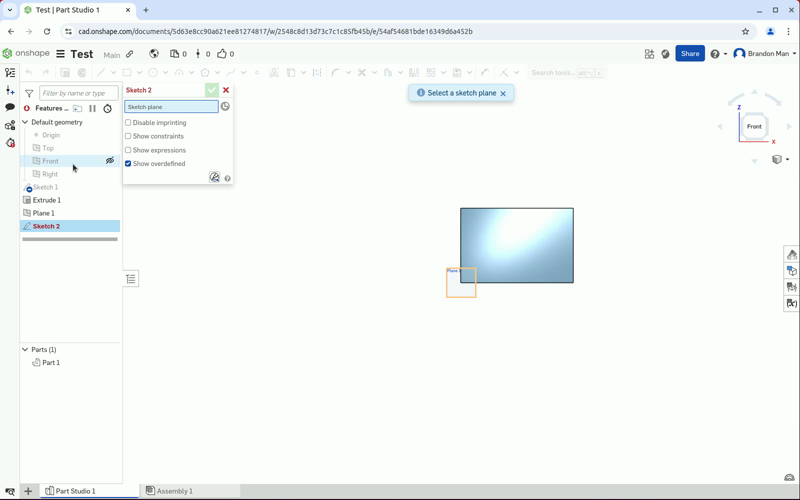
mouse_move(73, 215)
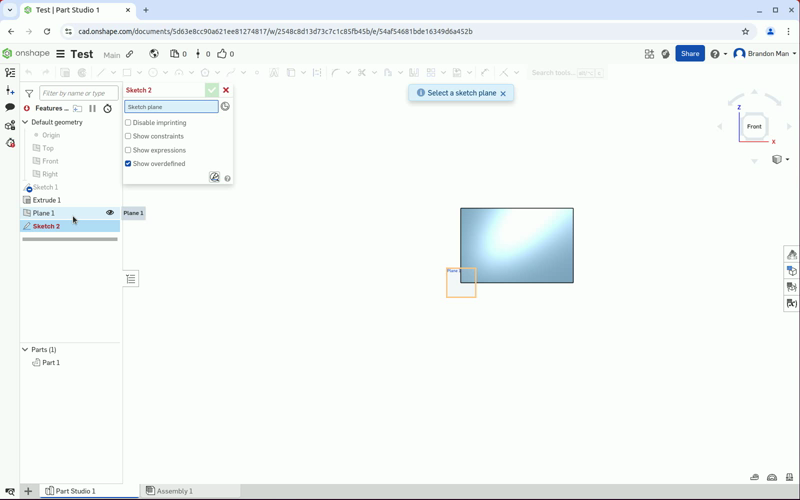
click(73, 215)
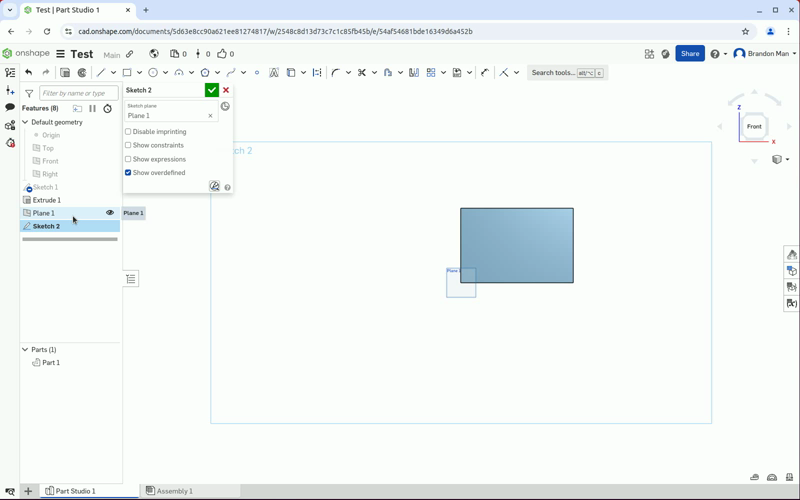
mouse_move(73, 352)
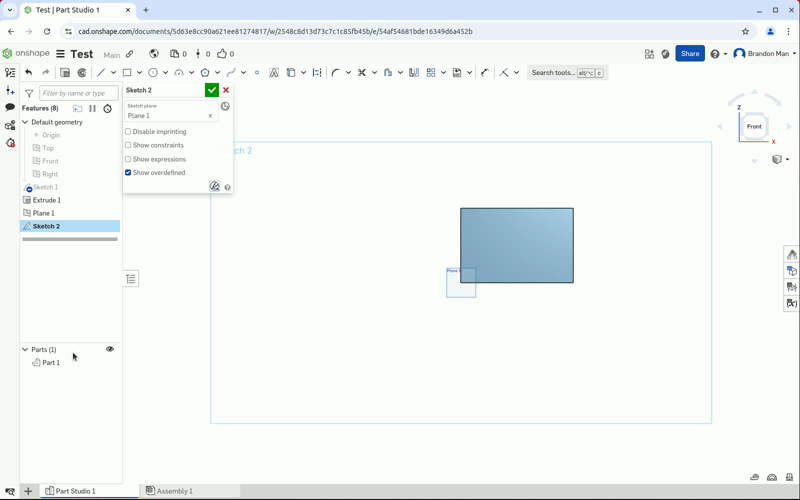
key(y)
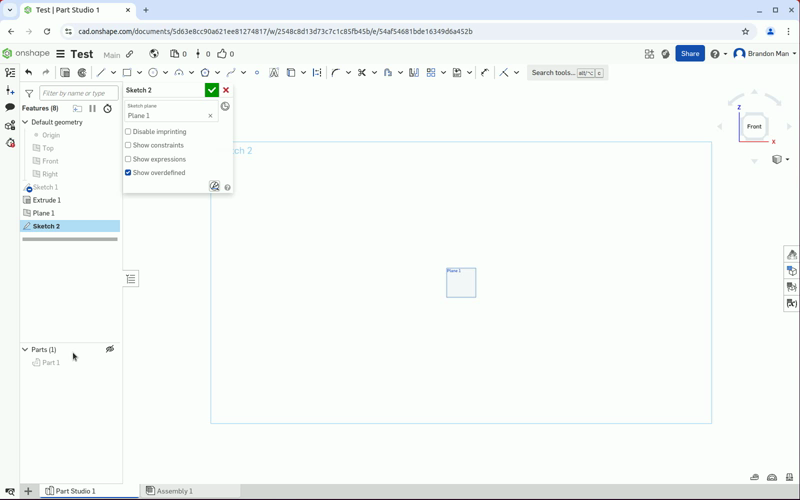
key(l)
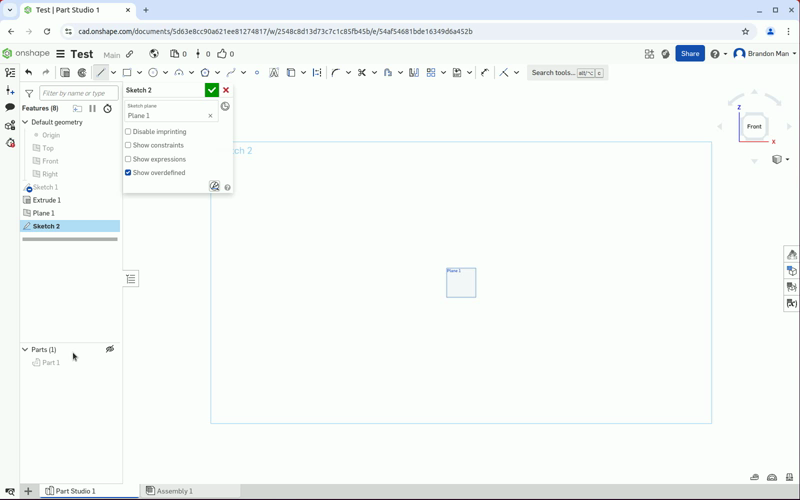
key_down(shift)
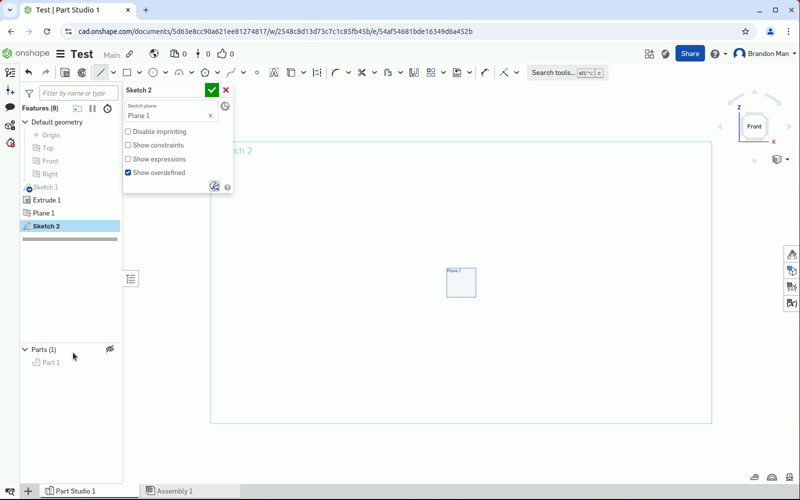
mouse_move(516, 207)
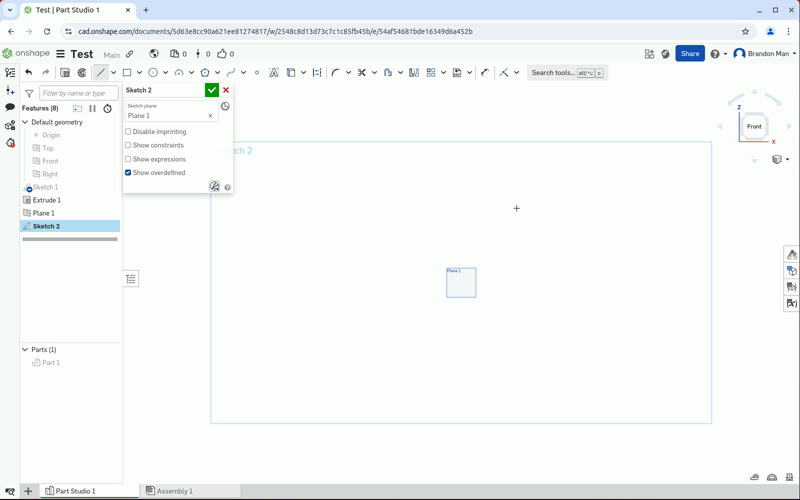
click(516, 207)
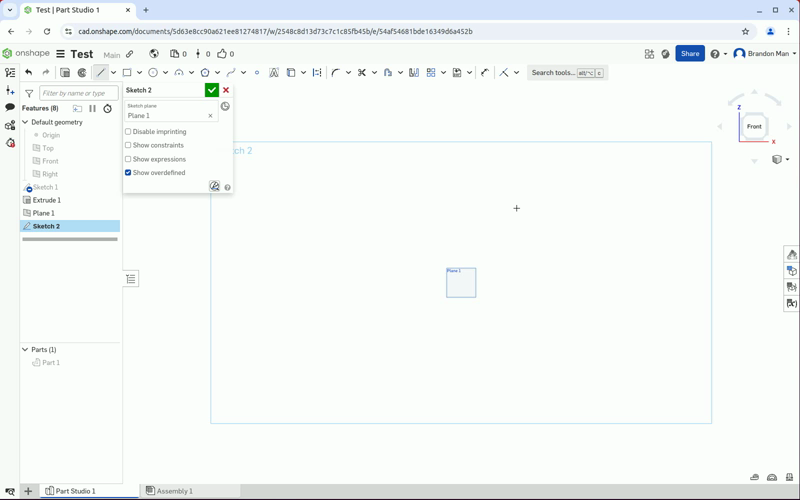
key_up(shift)
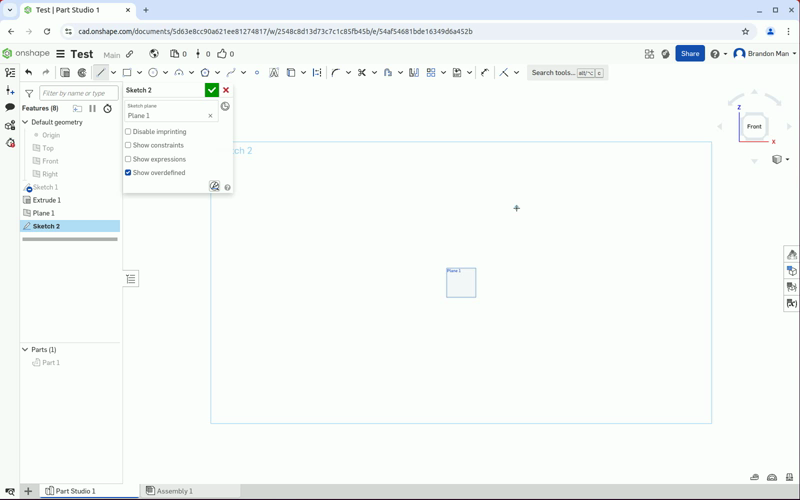
key_down(shift)
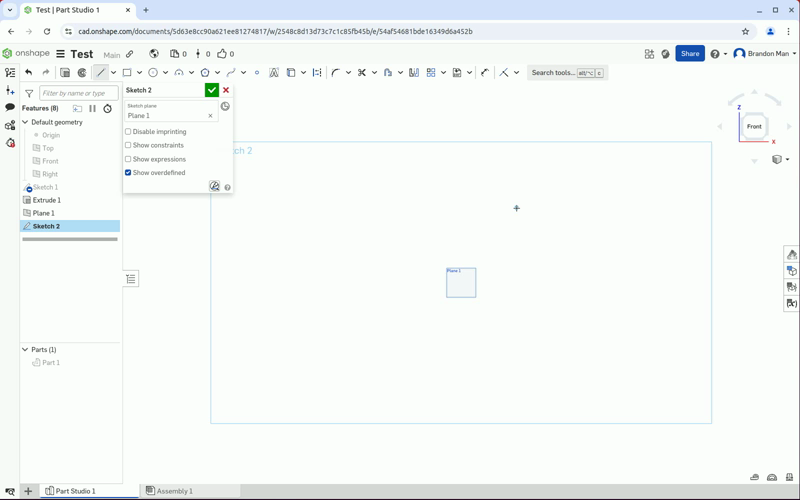
mouse_move(573, 264)
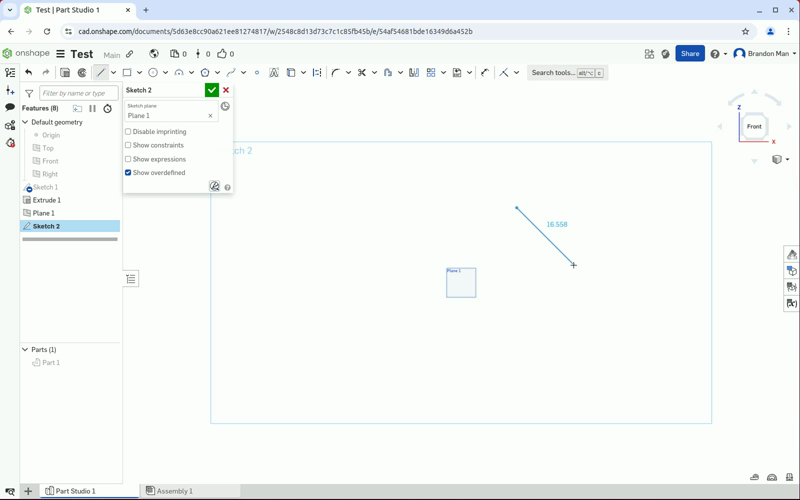
click(573, 264)
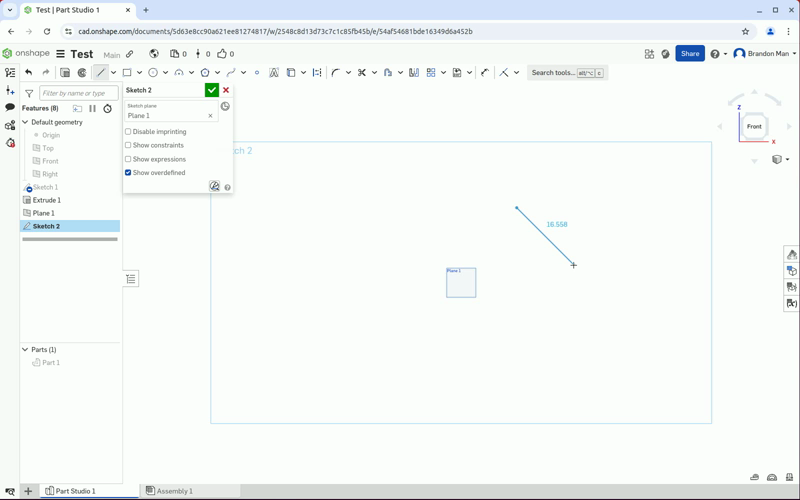
key_up(shift)
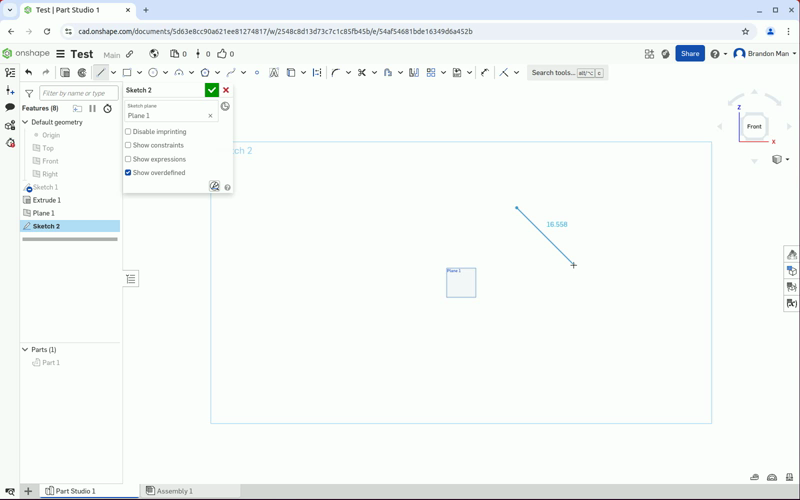
key_down(shift)
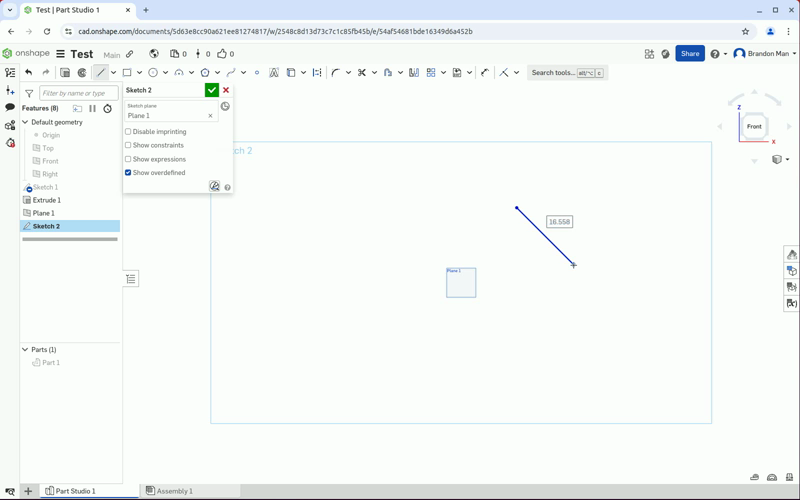
mouse_move(589, 264)
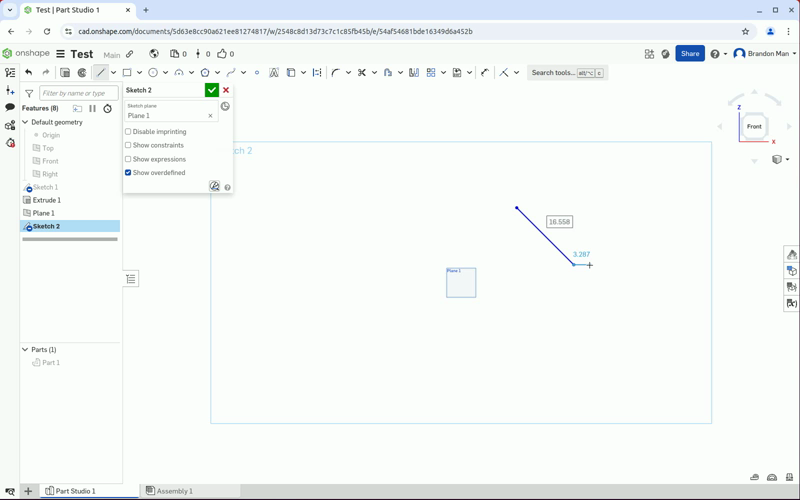
mouse_move(573, 207)
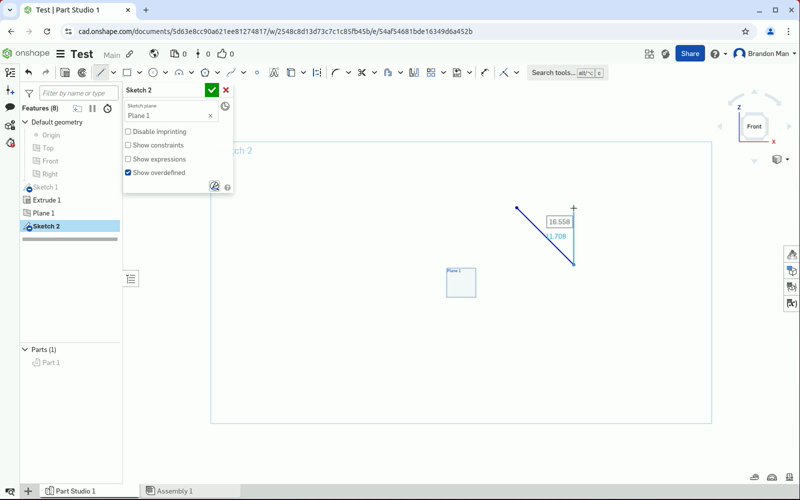
click(573, 207)
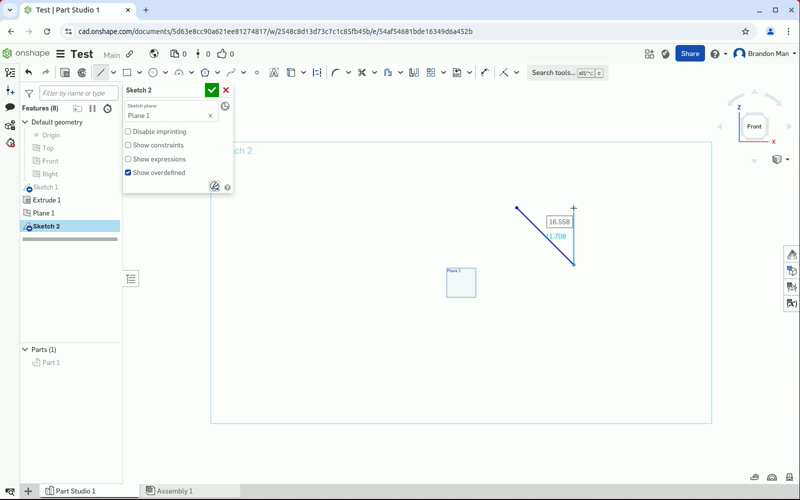
key_up(shift)
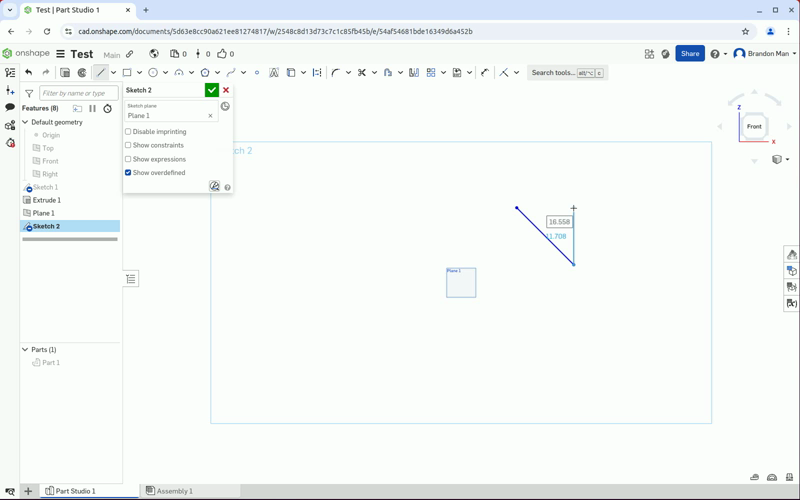
mouse_move(589, 207)
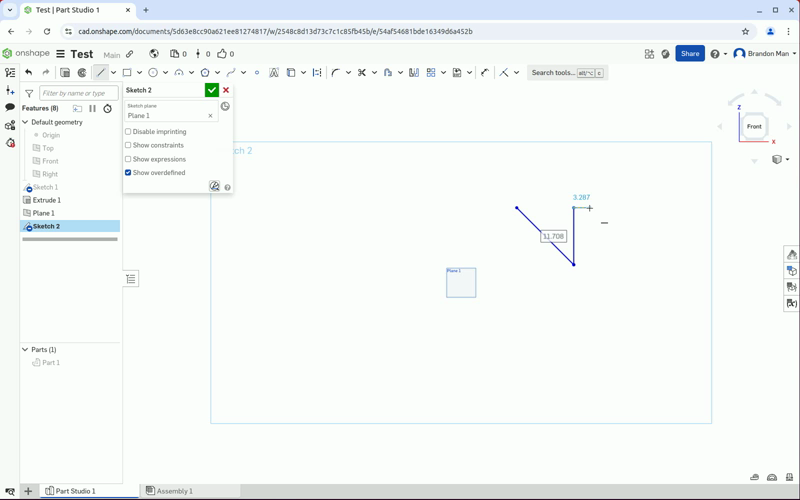
key_down(shift)
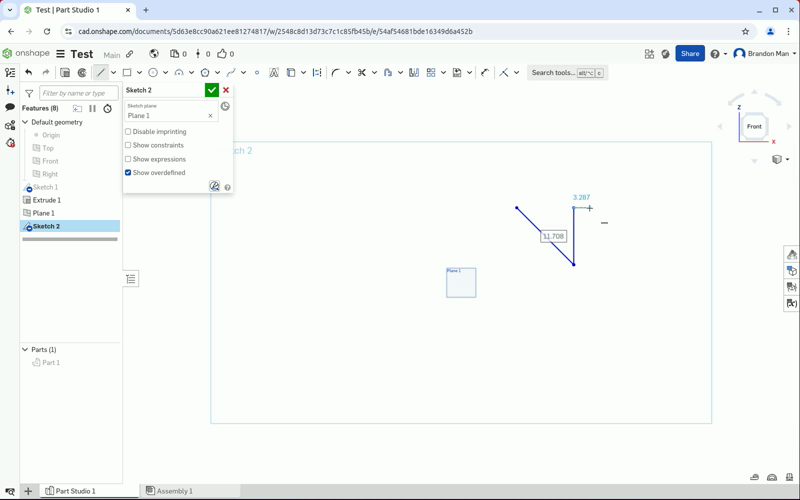
mouse_move(516, 207)
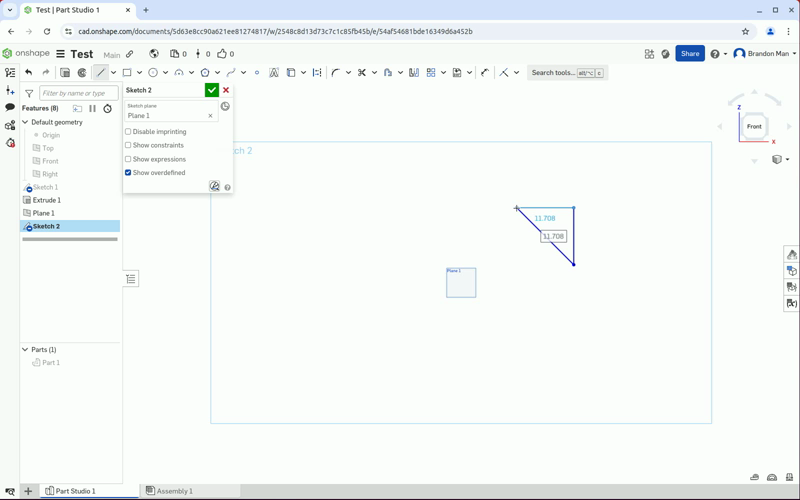
key_up(shift)
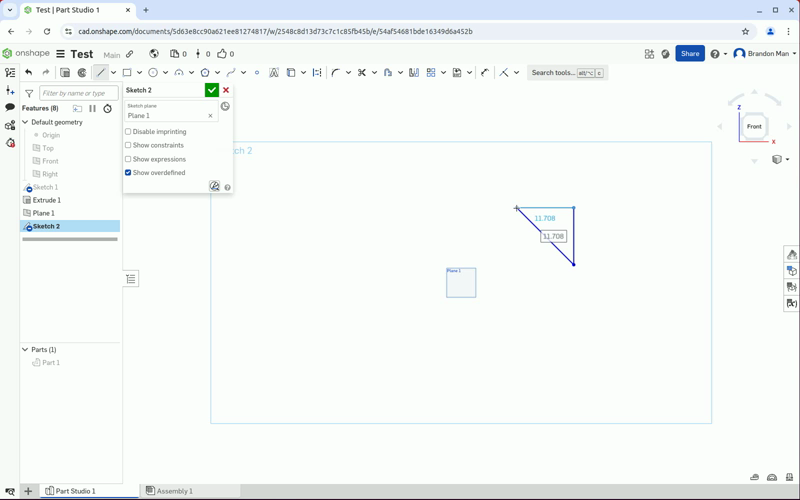
click(516, 207)
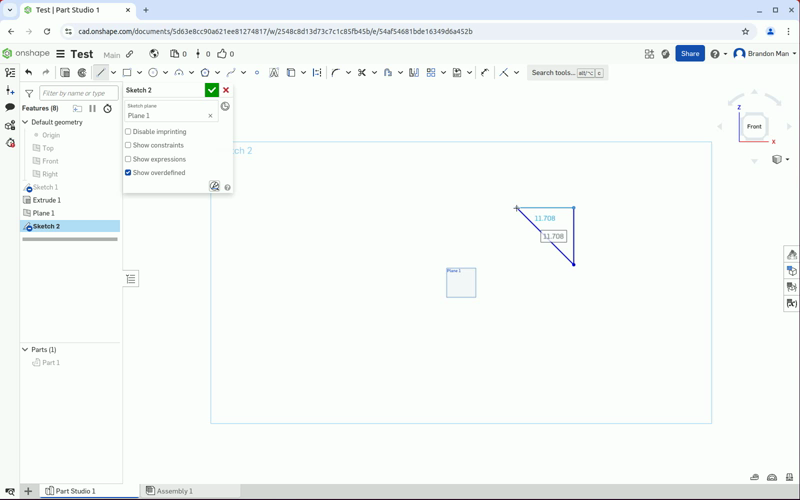
key(esc)
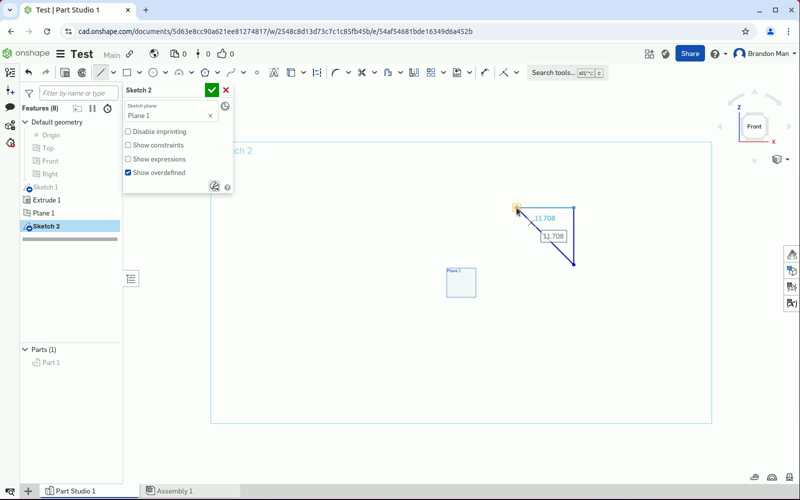
mouse_move(555, 225)
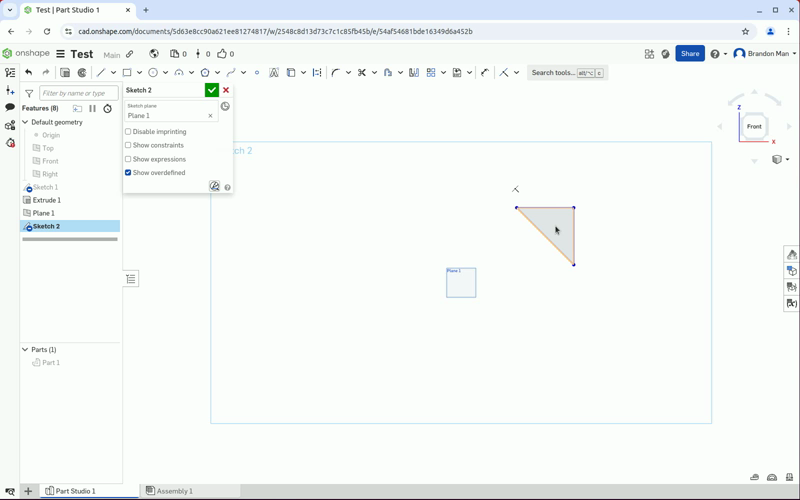
scroll(6)
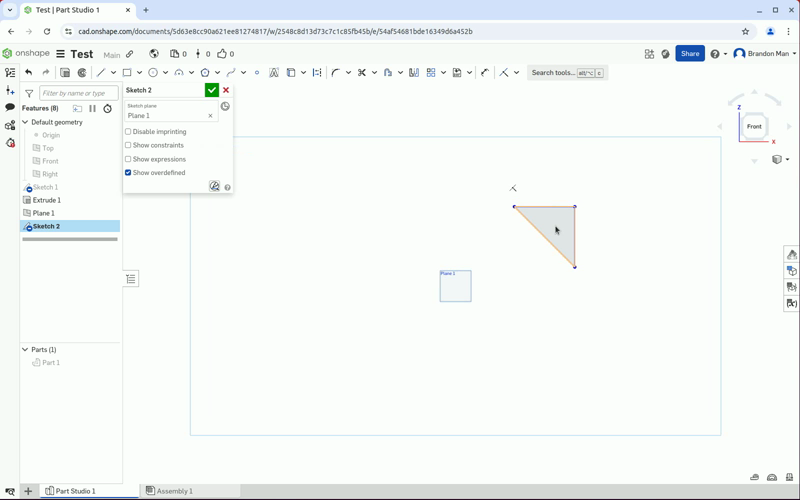
scroll(6)
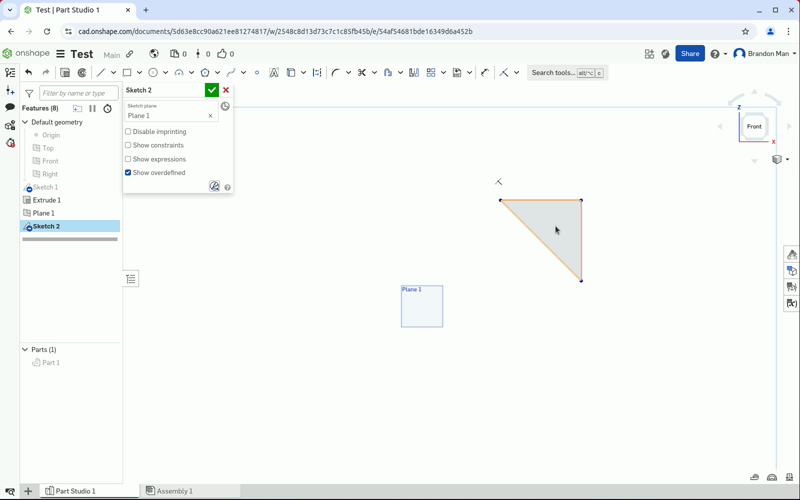
scroll(6)
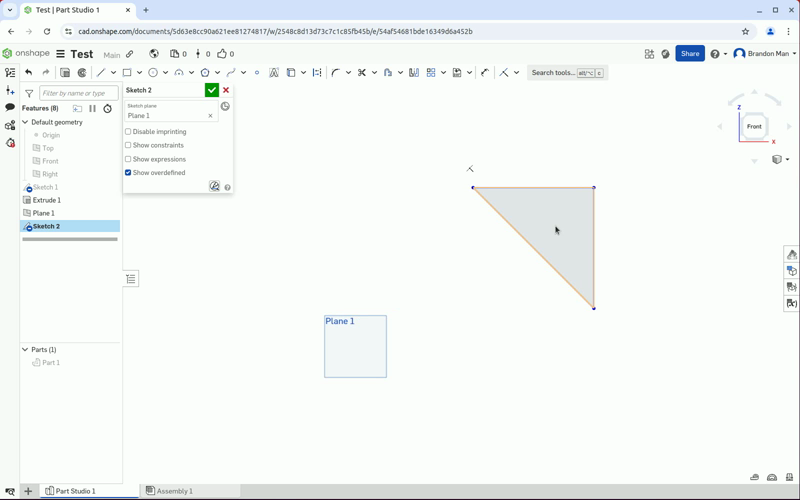
scroll(6)
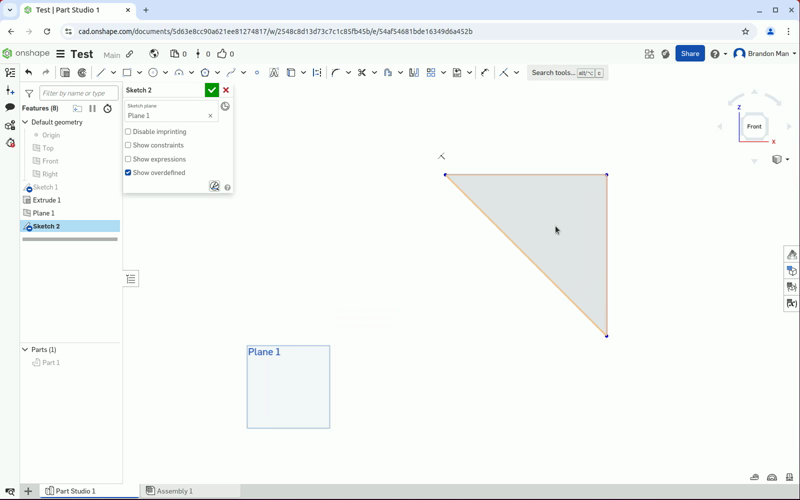
scroll(6)
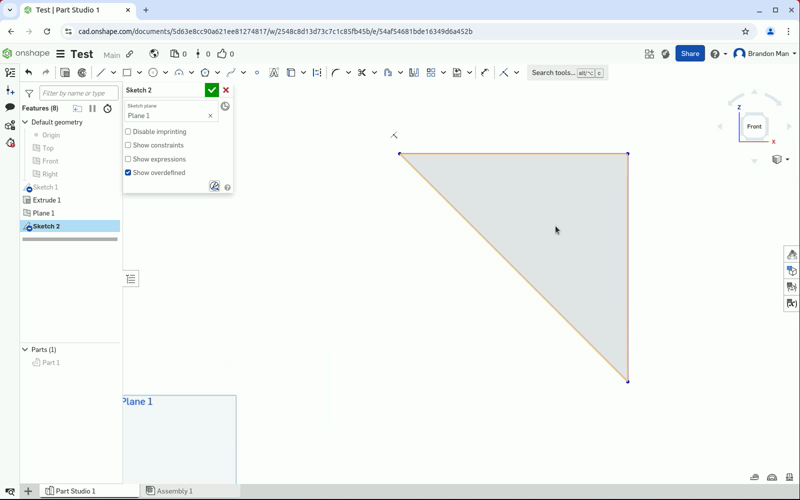
scroll(6)
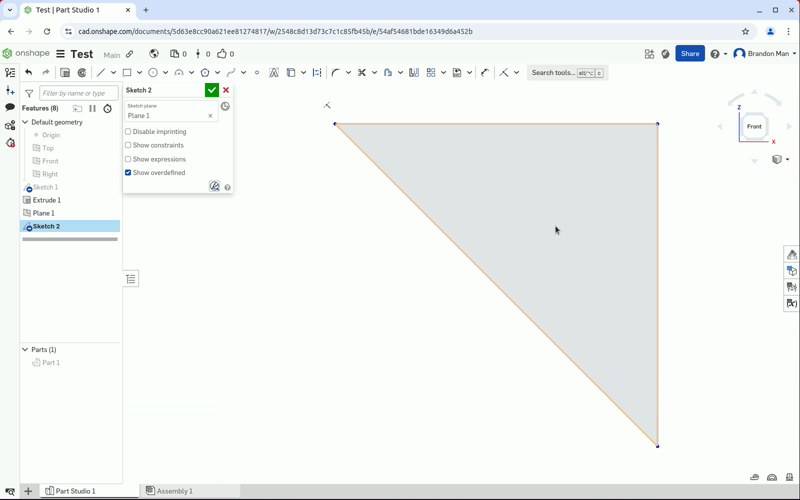
scroll(6)
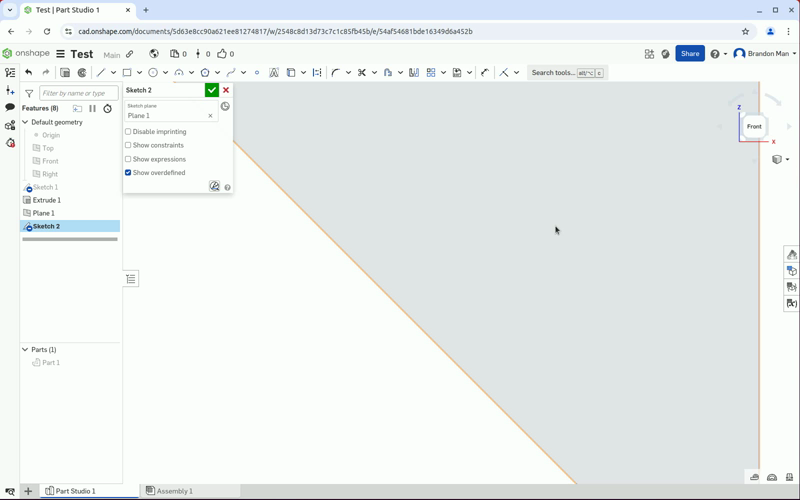
click(555, 225)
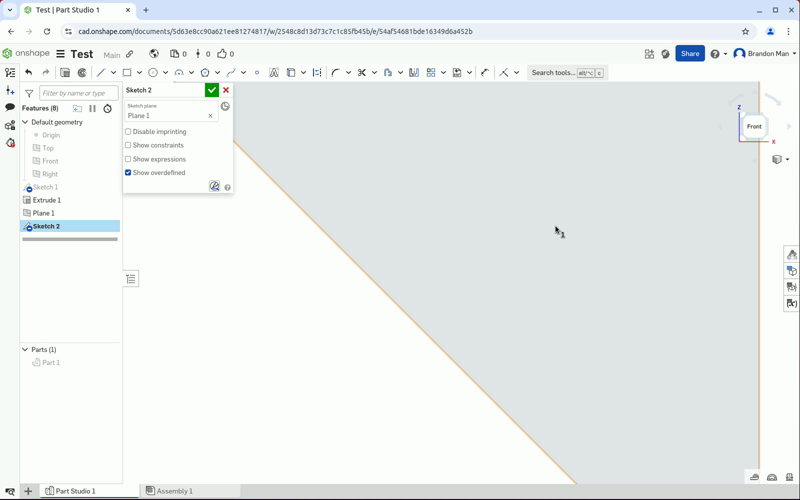
scroll(-6)
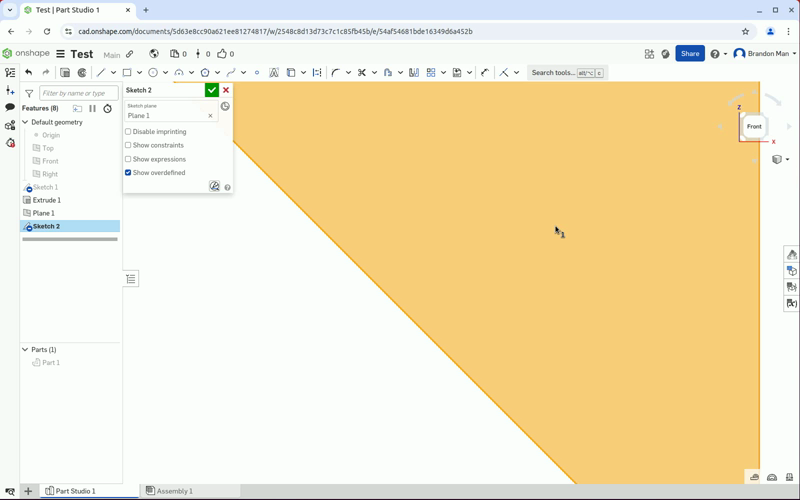
scroll(-6)
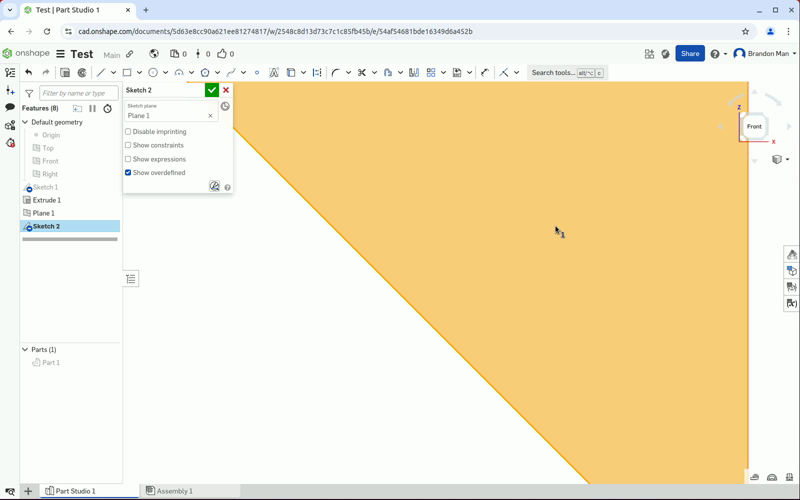
scroll(-6)
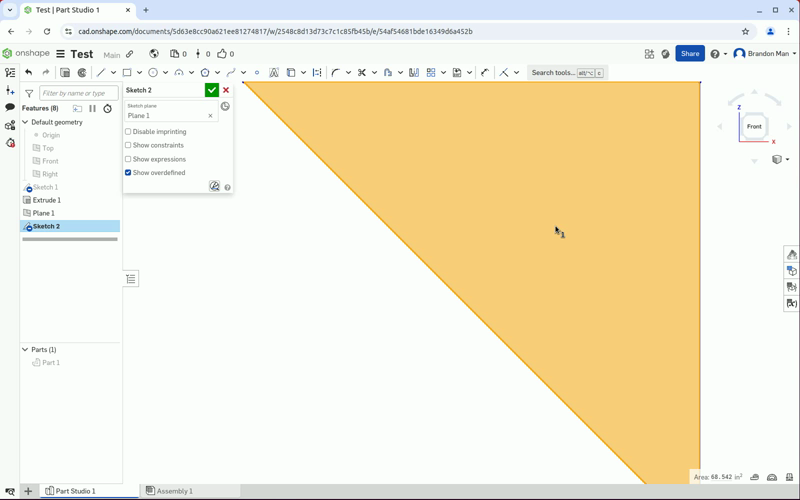
scroll(-6)
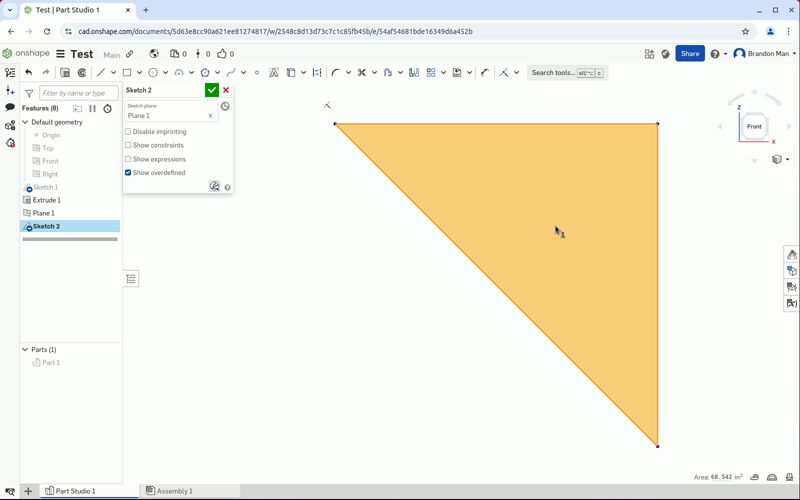
scroll(-6)
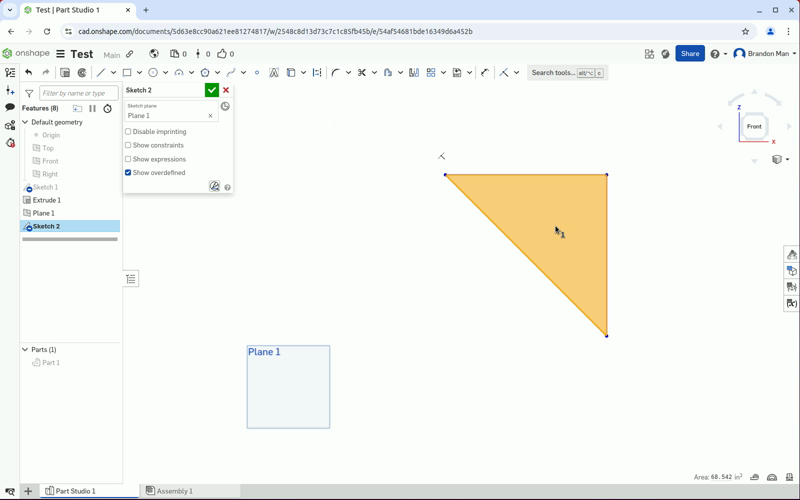
scroll(-6)
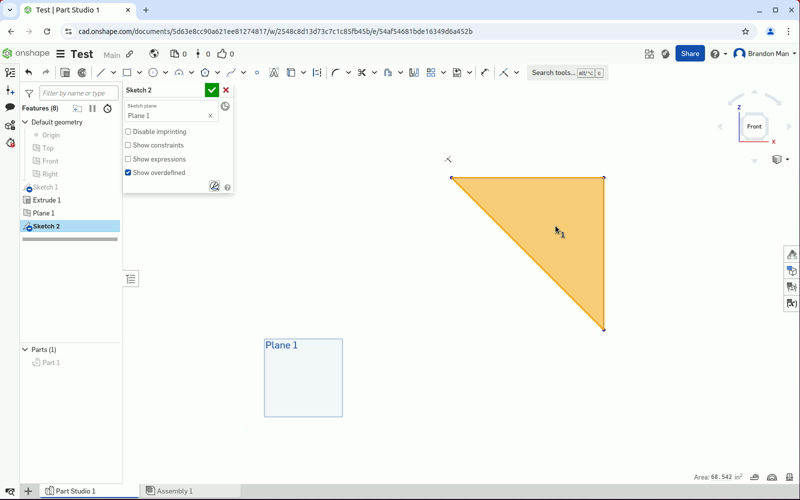
scroll(-6)
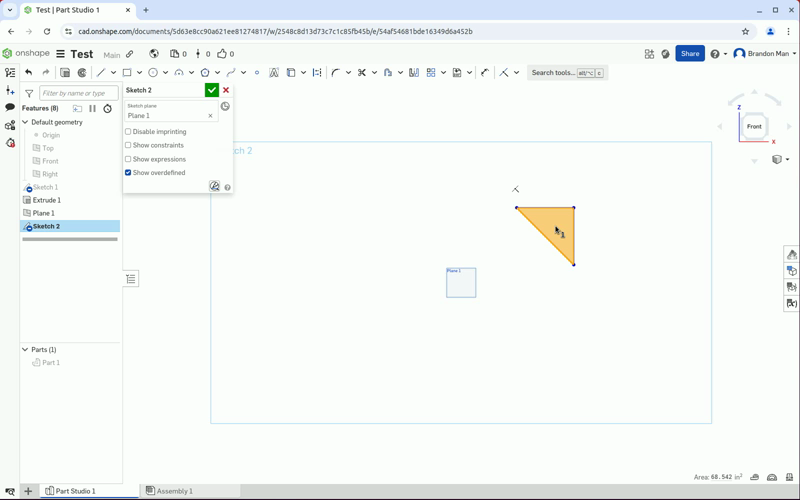
mouse_move(73, 352)
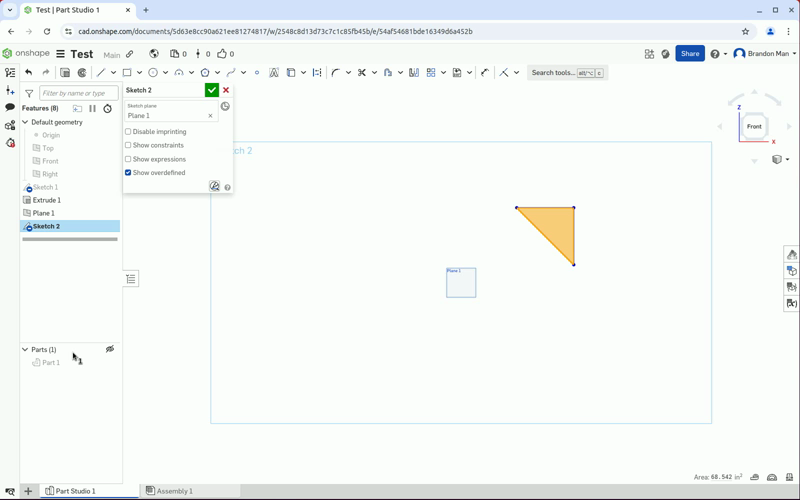
key(shift+y)
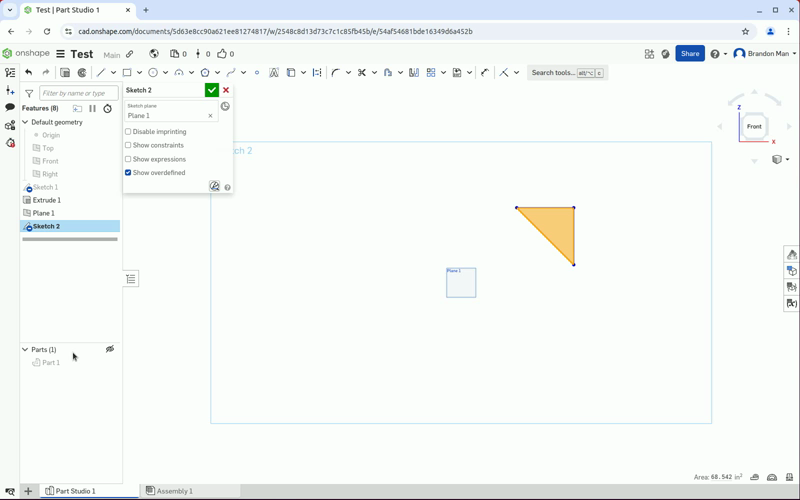
key(shift+e)
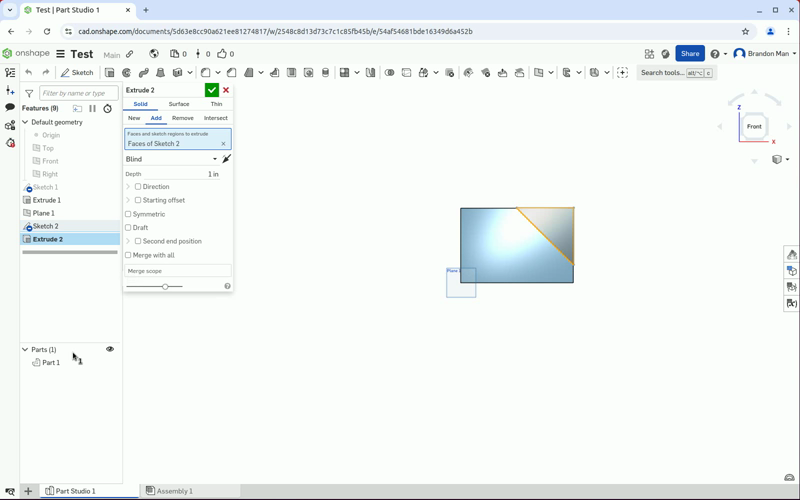
mouse_move(143, 106)
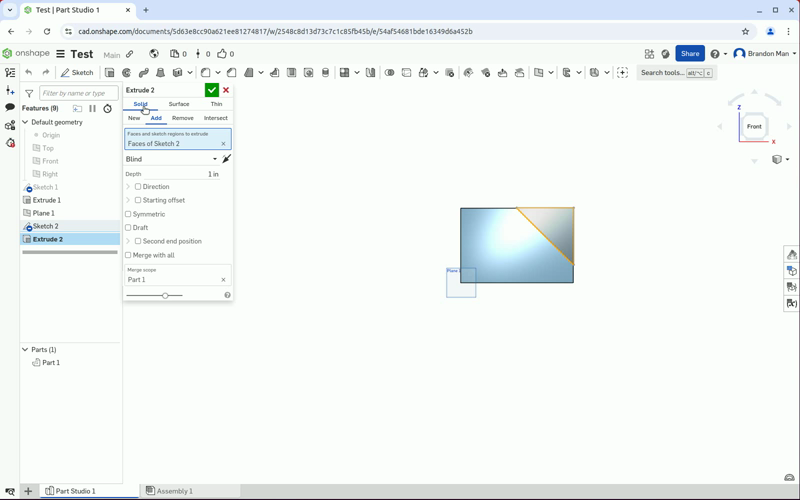
click(143, 106)
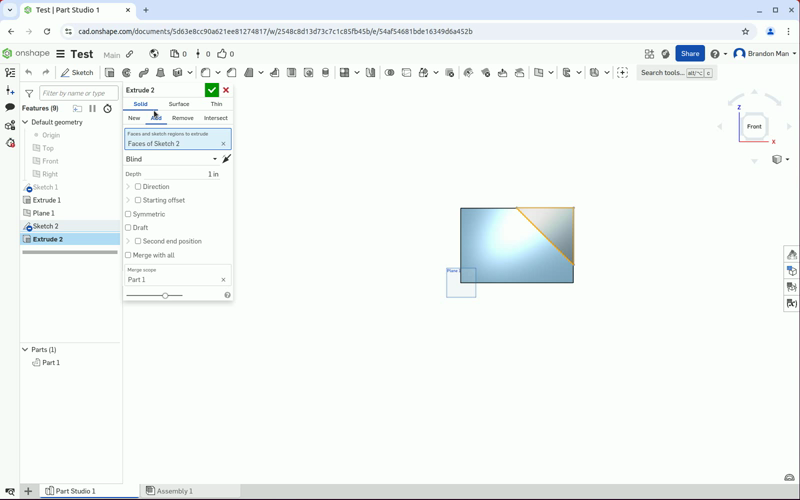
mouse_move(186, 120)
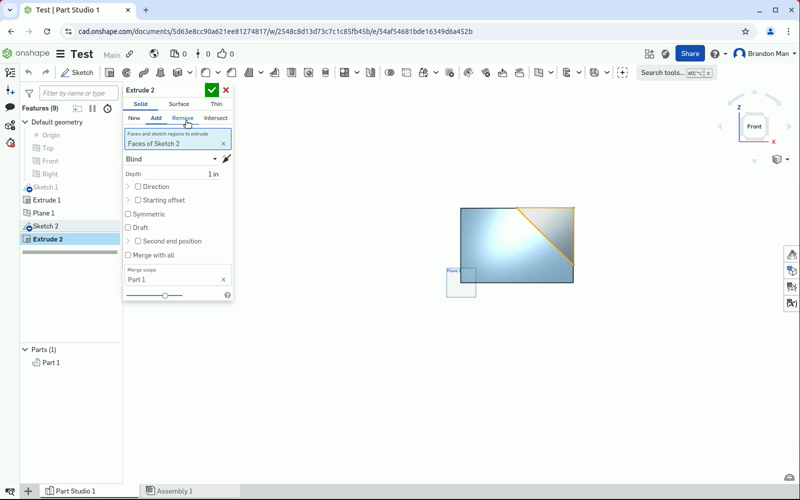
click(186, 120)
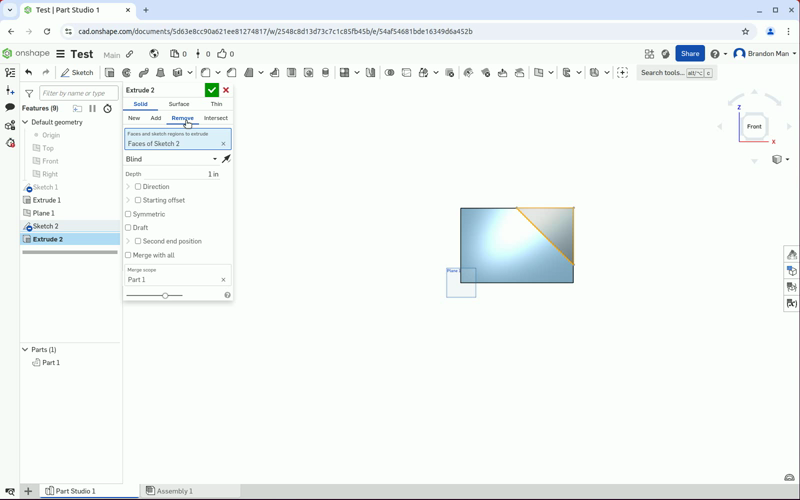
key(tab, 4)
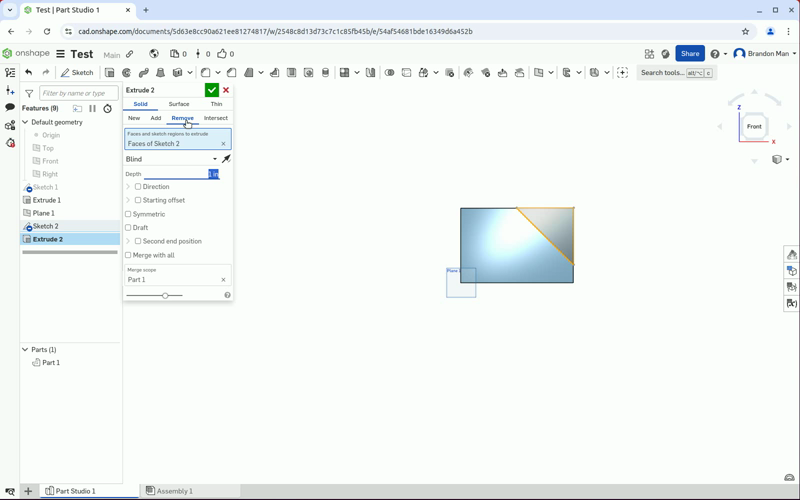
text(11.554)
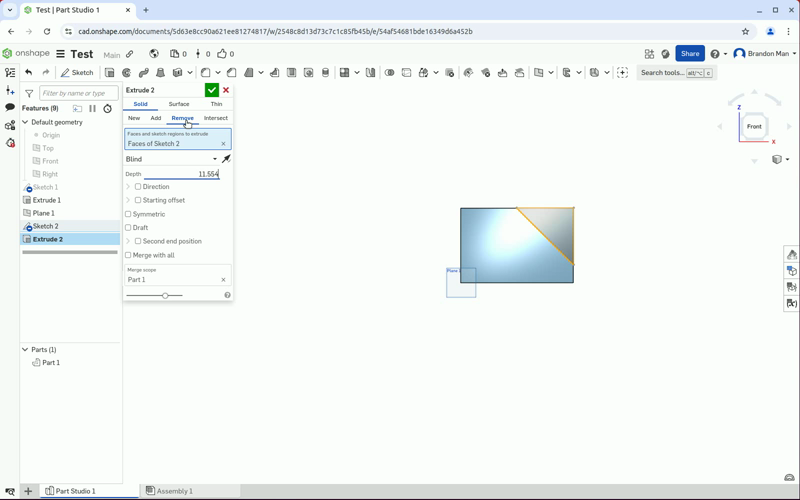
key(tab, 3)
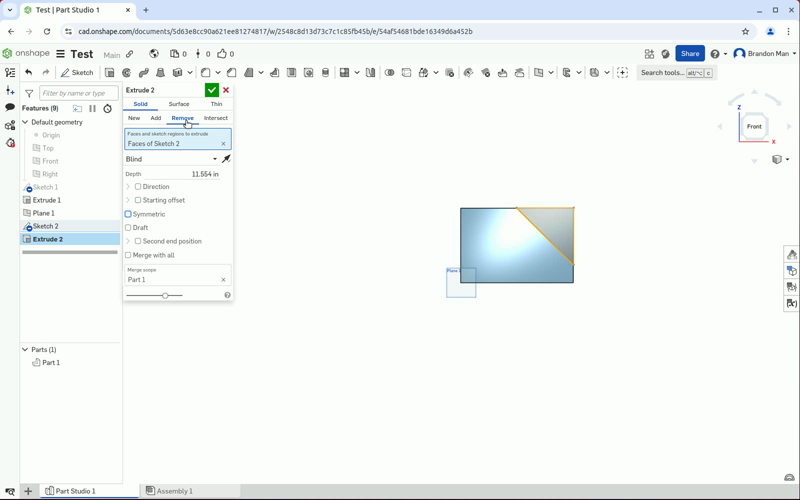
key(tab, 2)
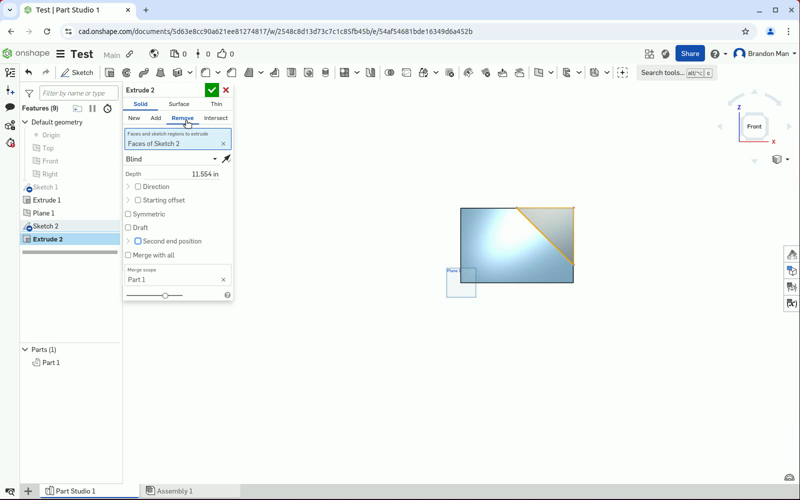
key(space)
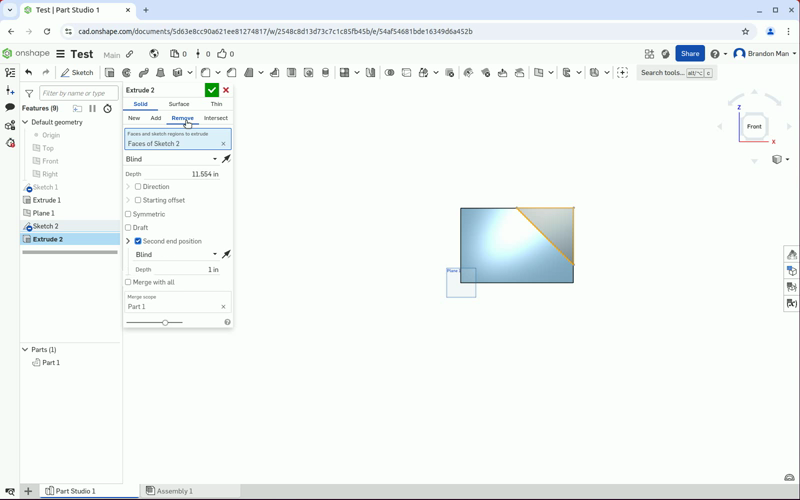
key(tab, 3)
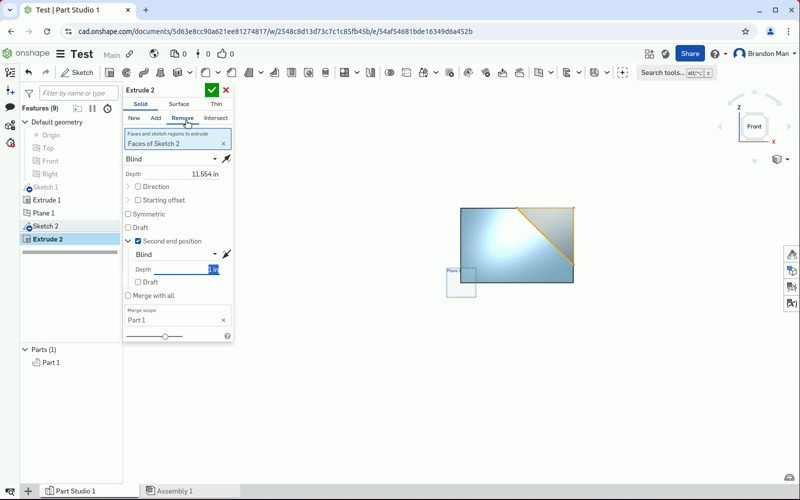
text(3.851)
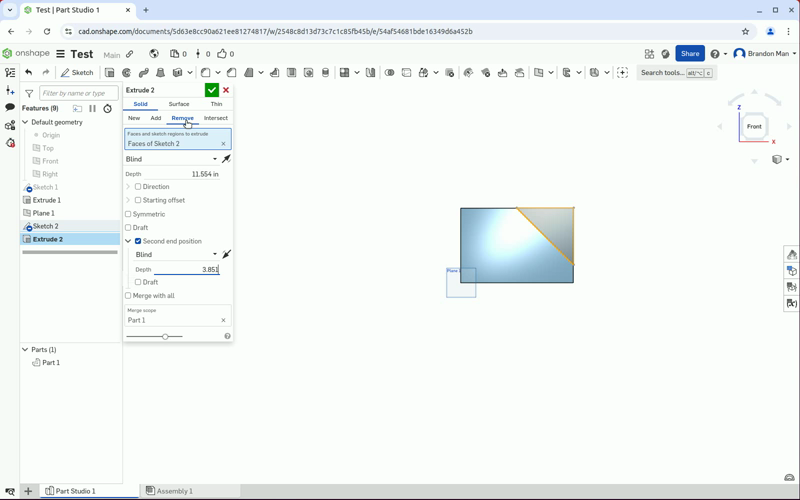
key(tab, 2)
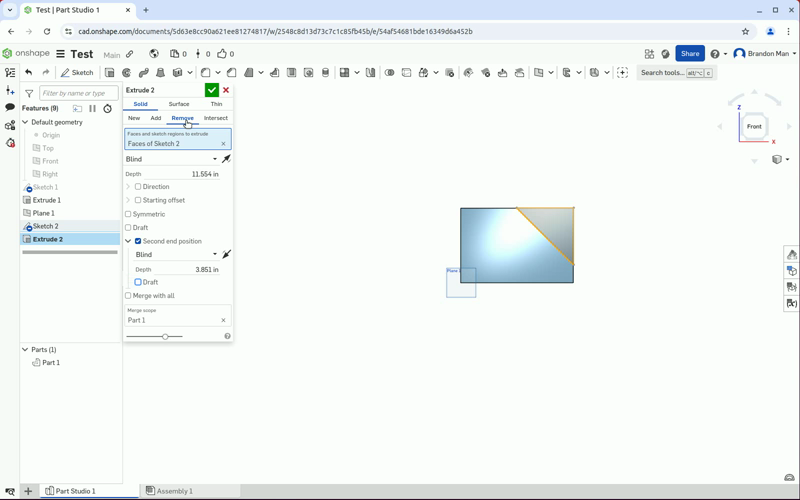
key(space)
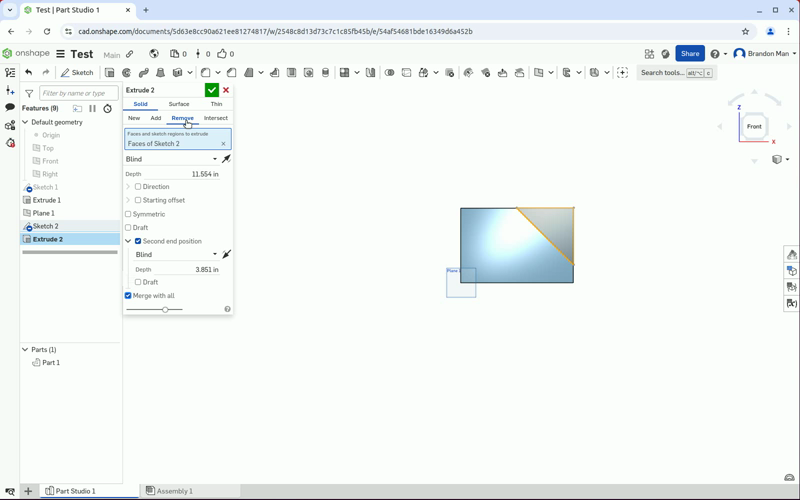
key(enter)
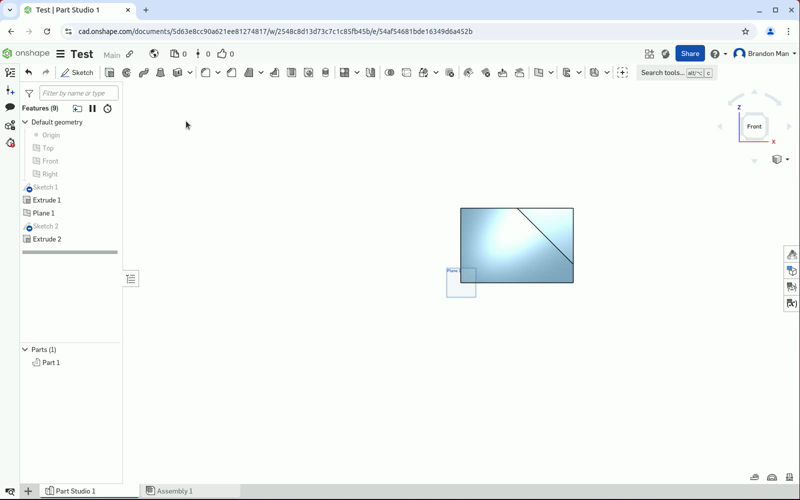
key(shift+h)
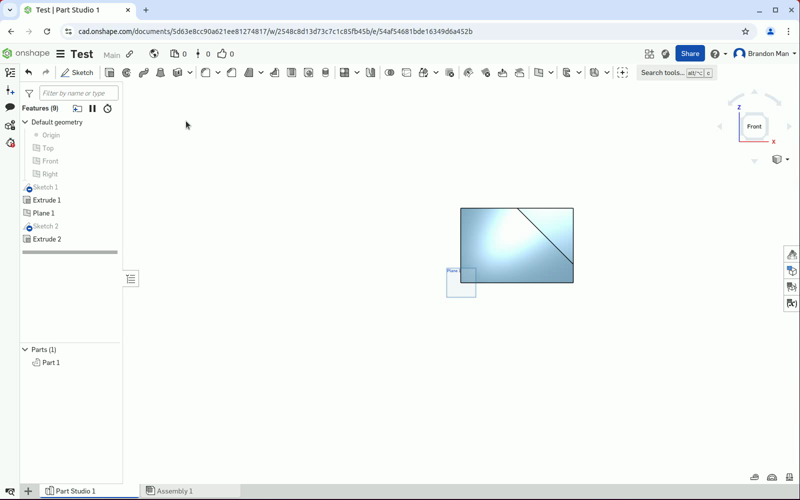
key(shift+h)
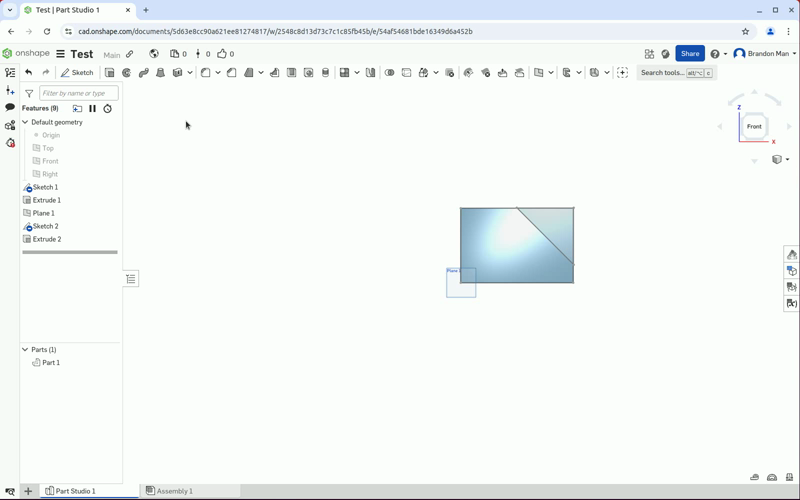
key(shift+7)
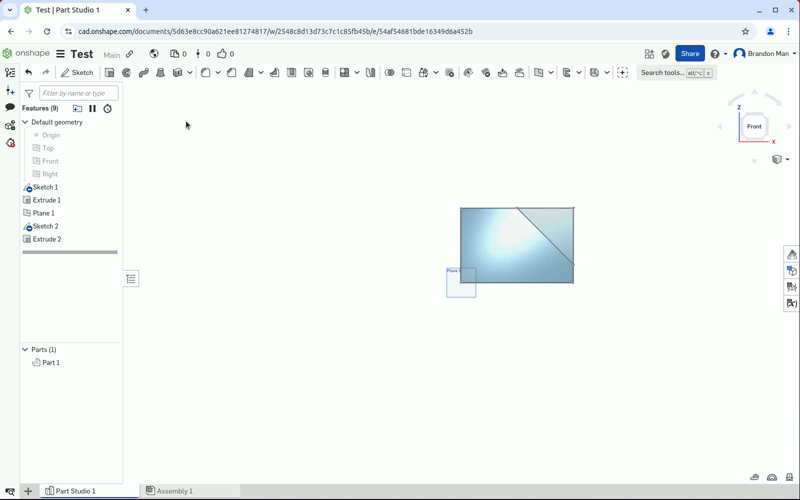
key(left, 2)
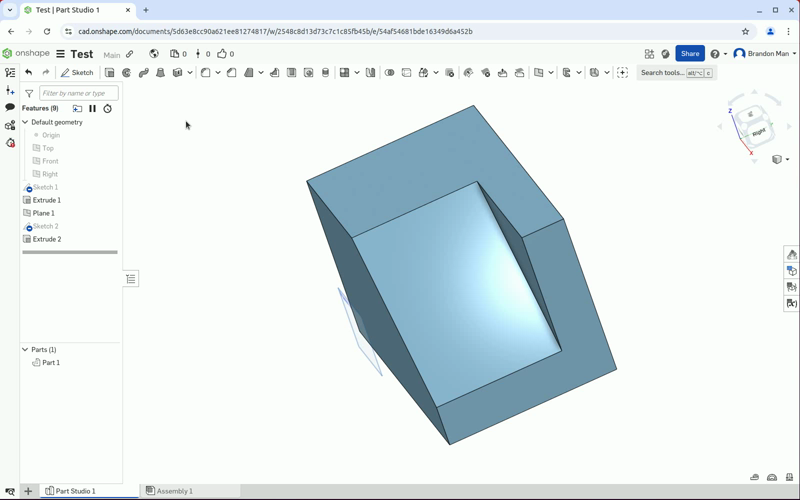
key(down, 2)
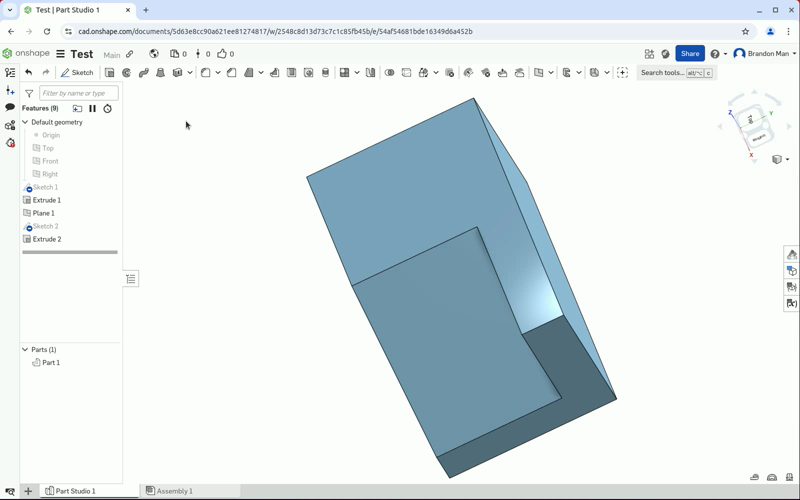
key(up, 2)
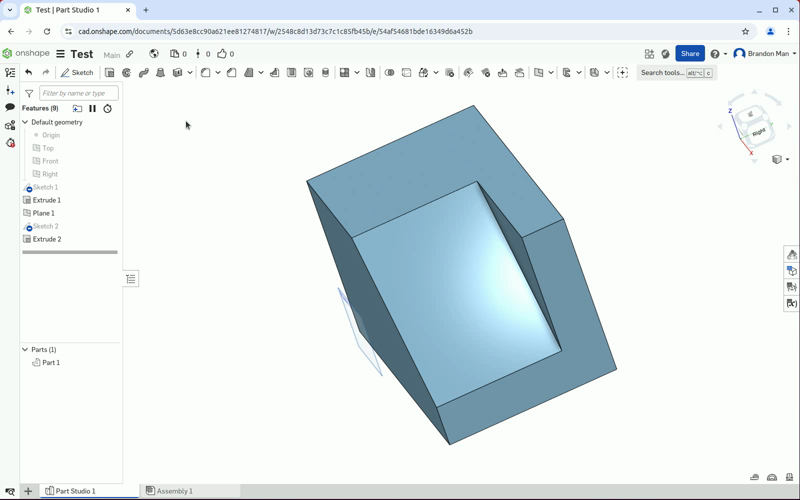
key(right, 2)
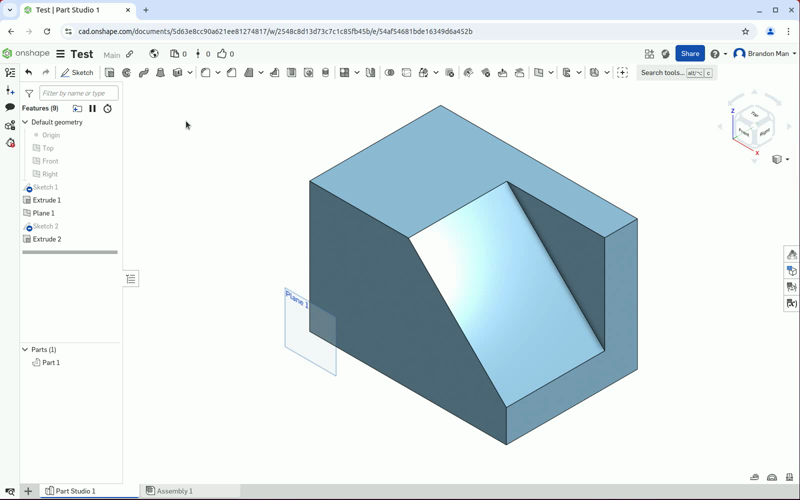
mouse_move(73, 189)
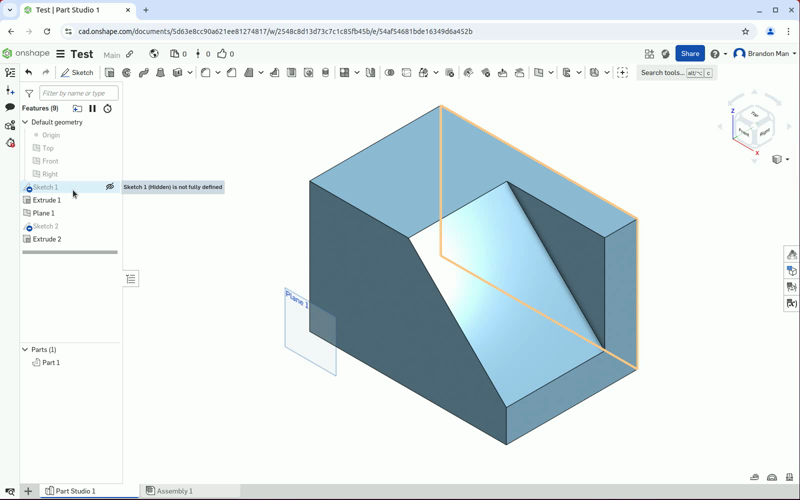
click(73, 189)